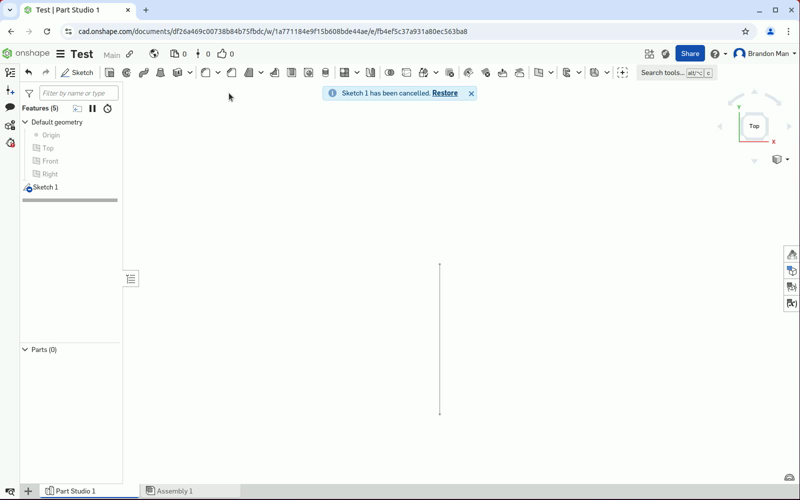
key(shift+h)
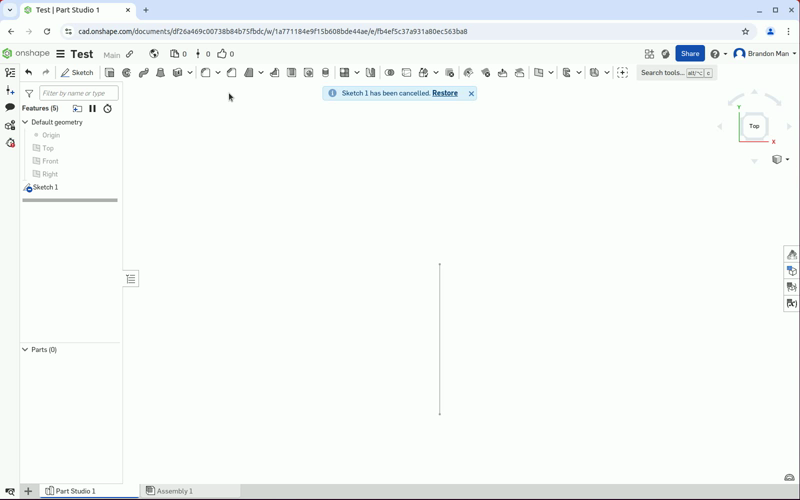
key(shift+s)
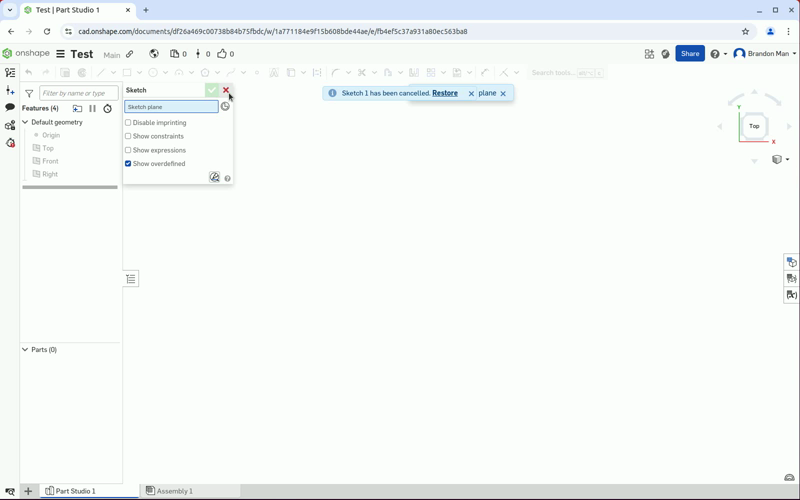
mouse_move(73, 150)
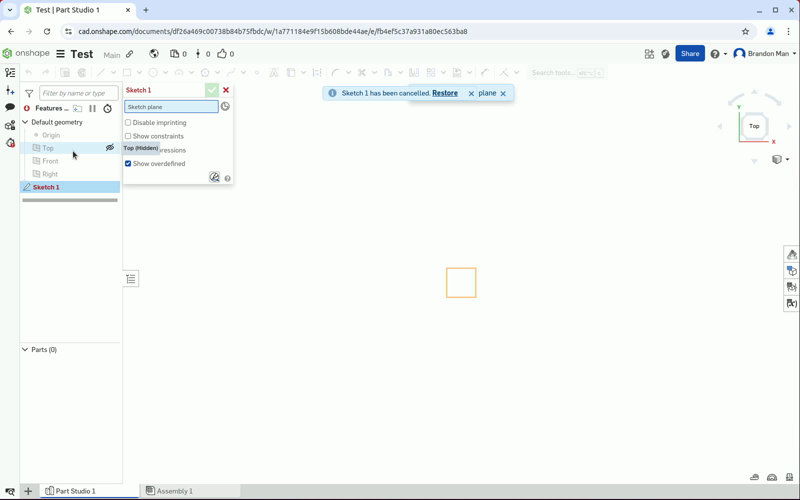
click(73, 150)
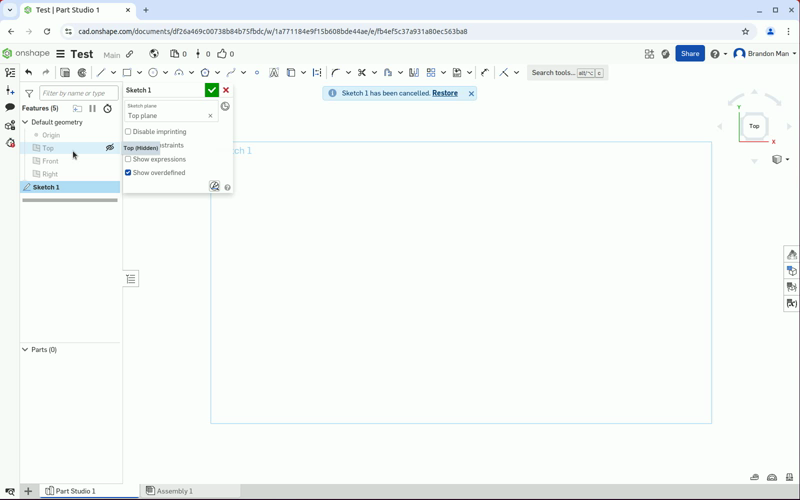
mouse_move(73, 352)
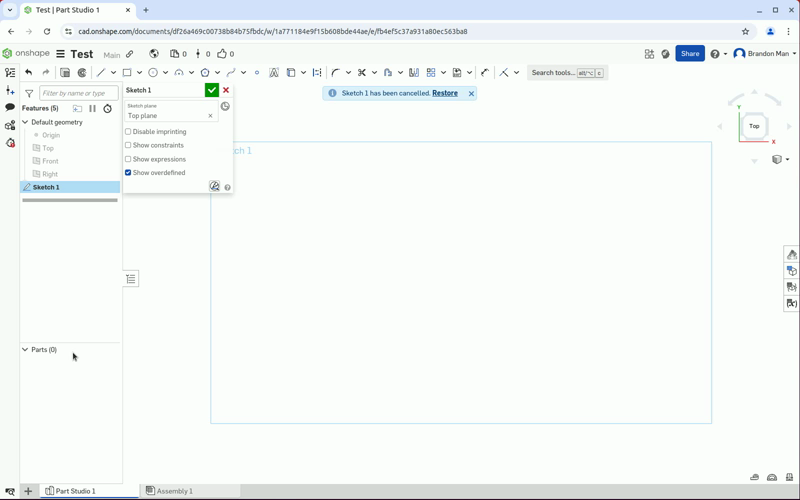
key(y)
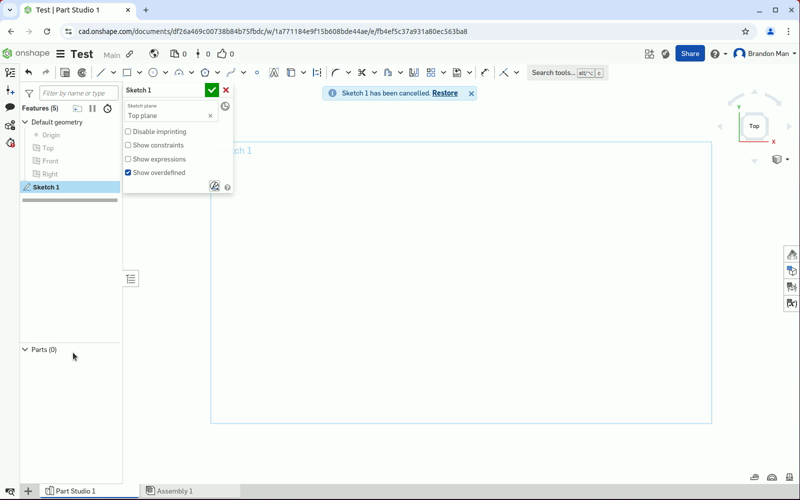
key(l)
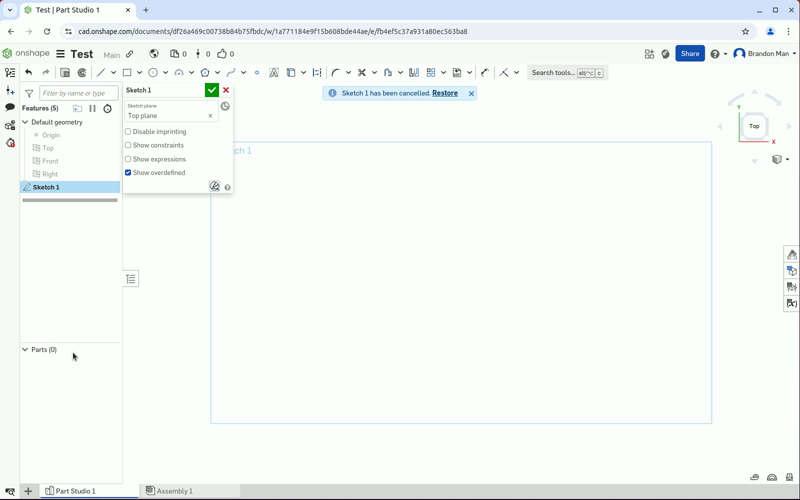
key_down(shift)
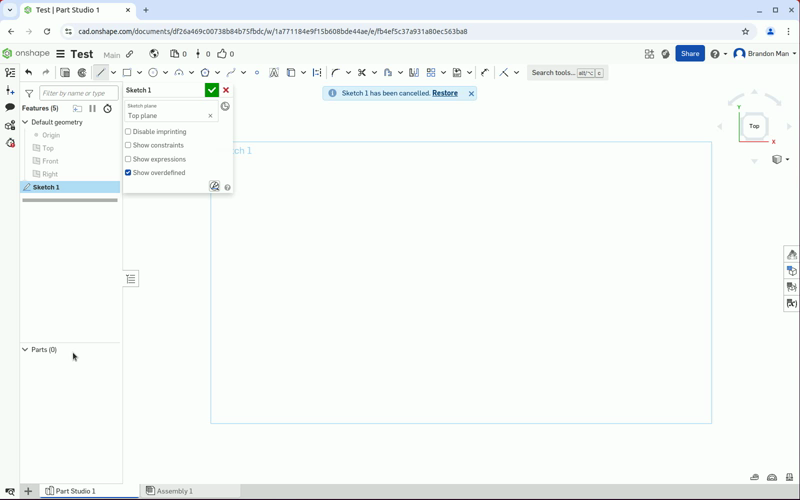
mouse_move(349, 282)
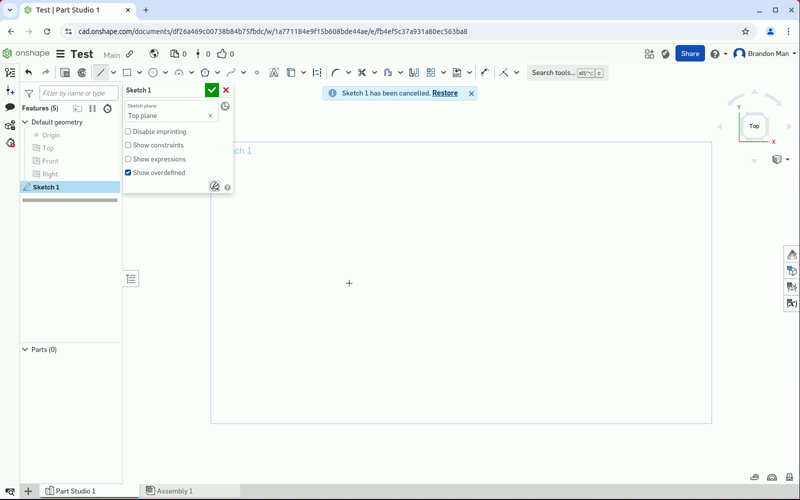
click(349, 282)
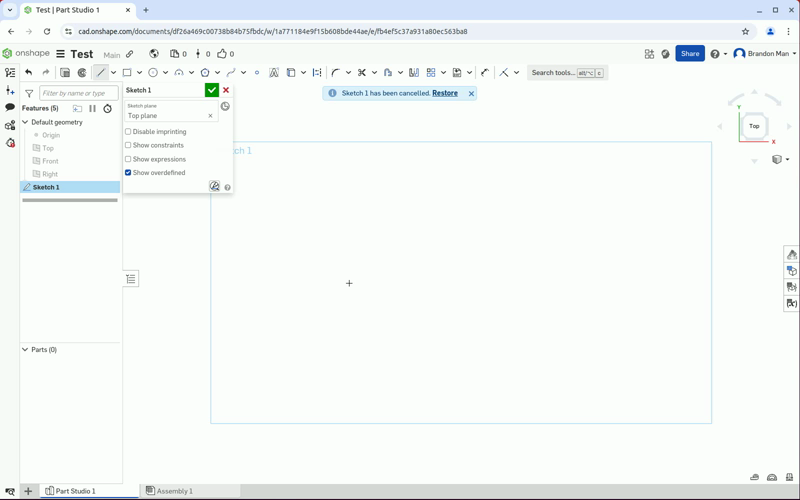
key_up(shift)
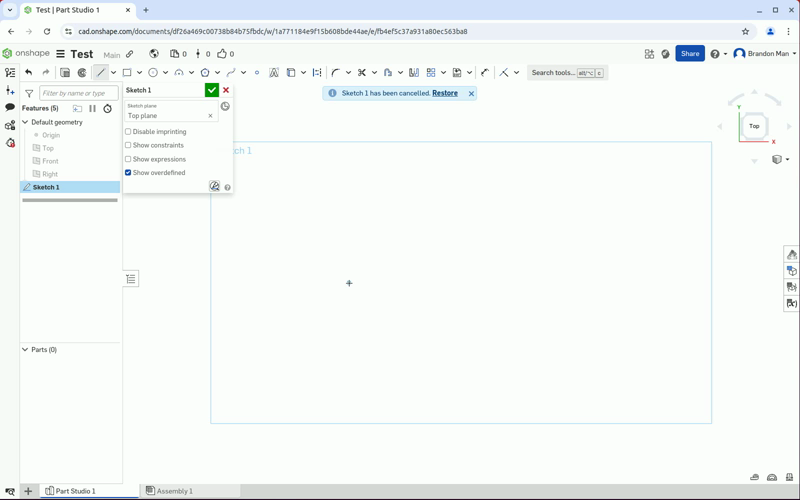
key_down(shift)
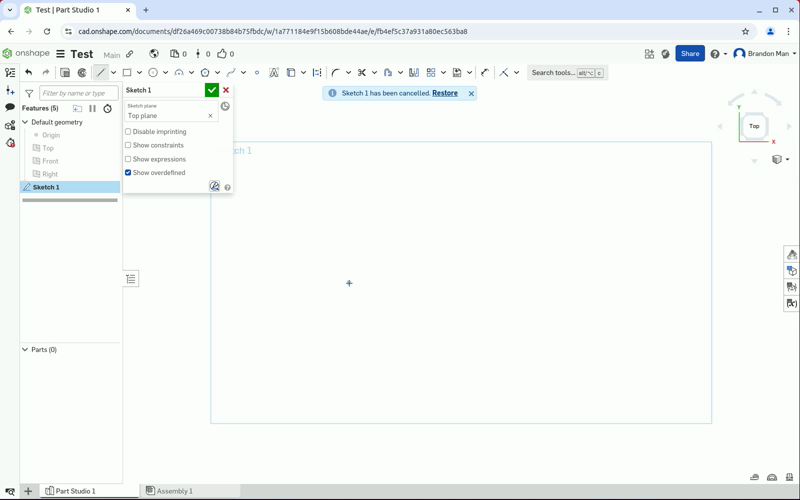
mouse_move(405, 378)
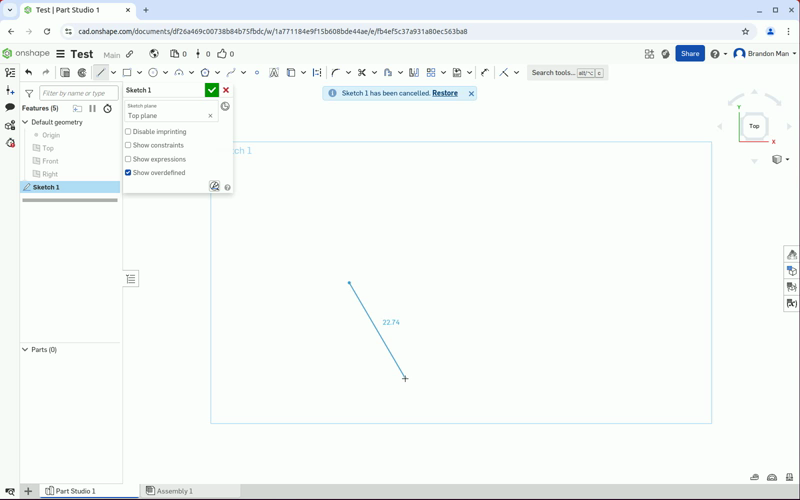
click(405, 378)
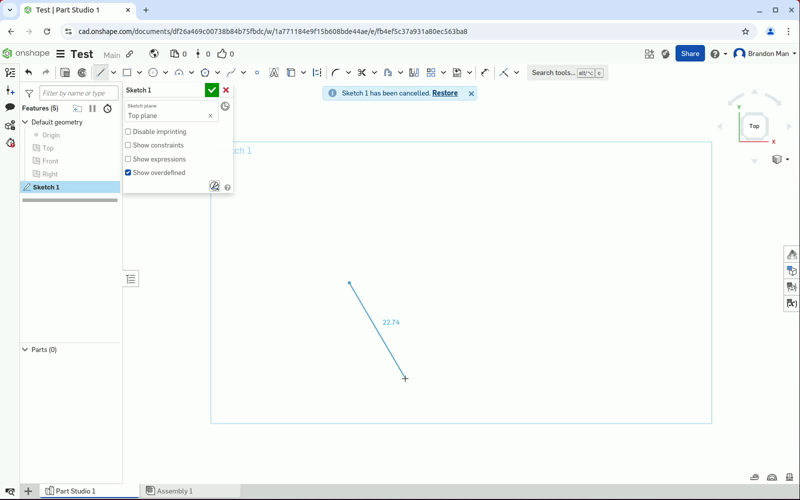
key_up(shift)
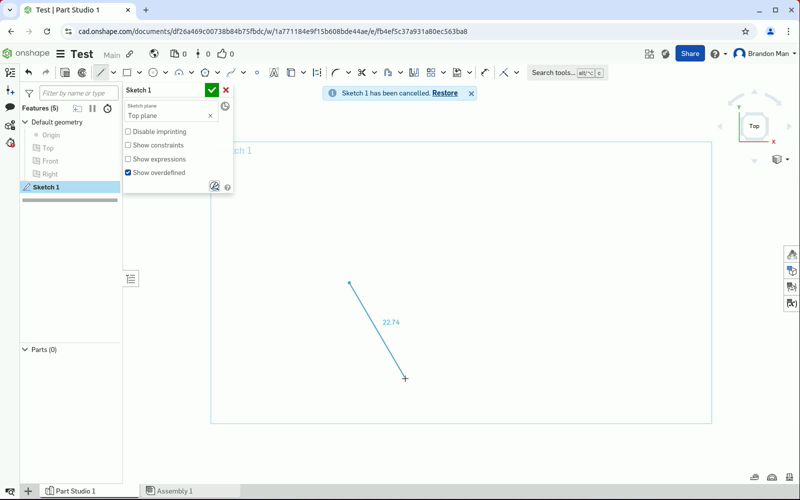
key_down(shift)
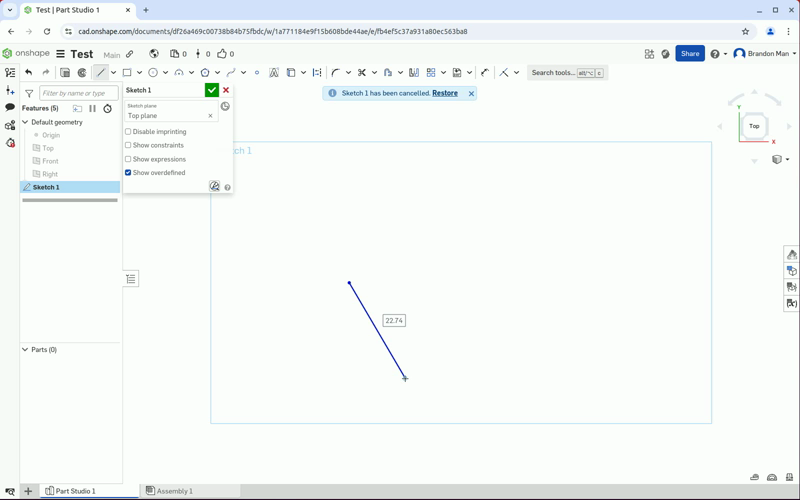
mouse_move(514, 378)
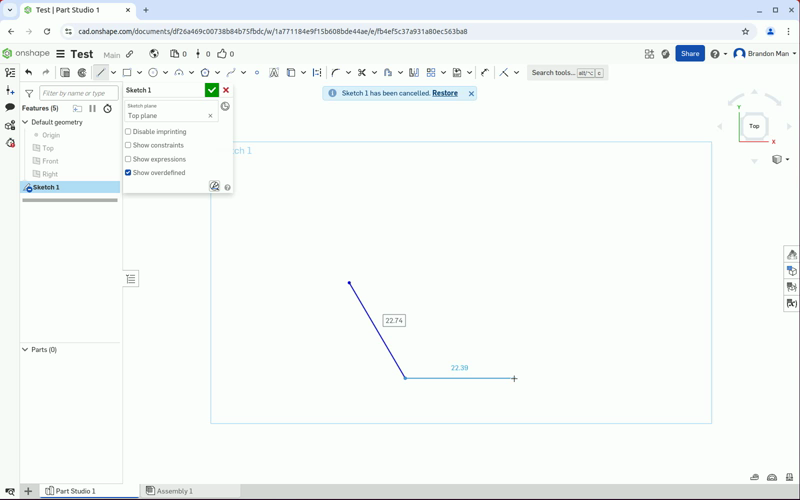
click(514, 378)
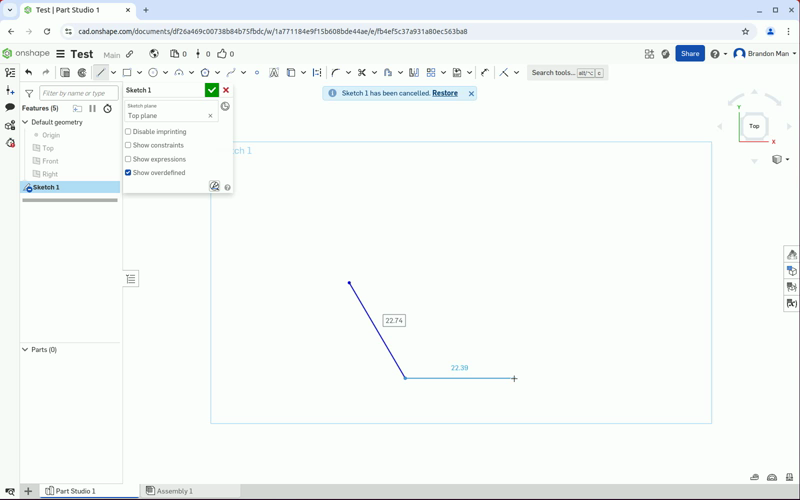
key_up(shift)
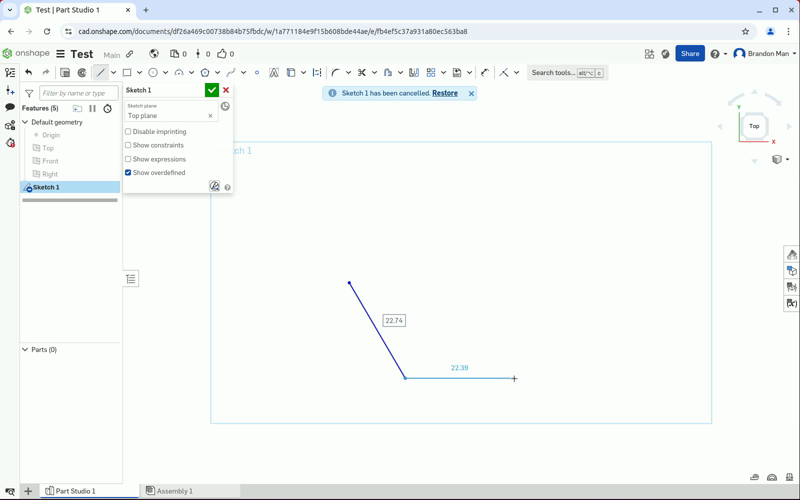
key_down(shift)
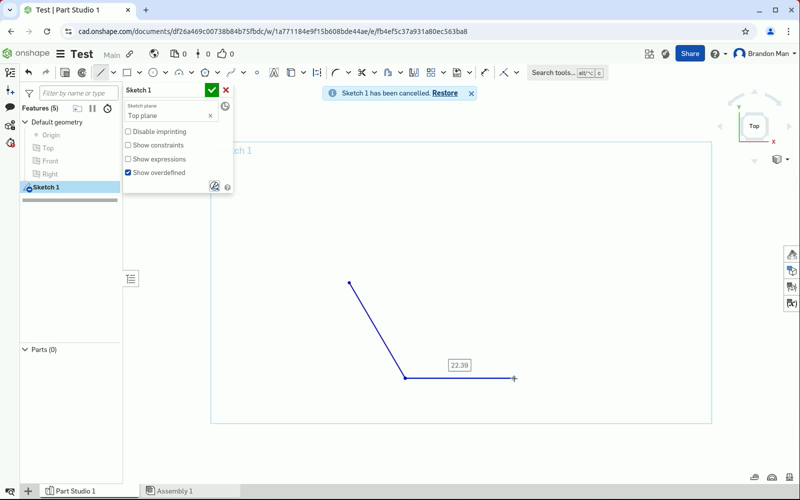
mouse_move(569, 282)
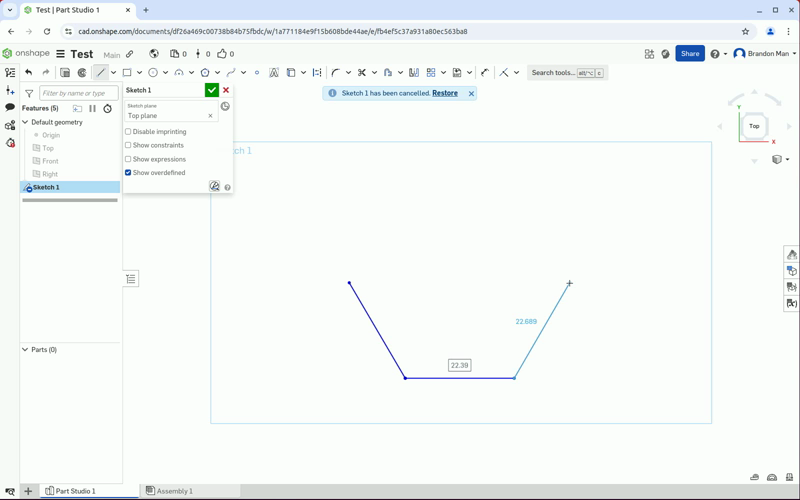
click(569, 282)
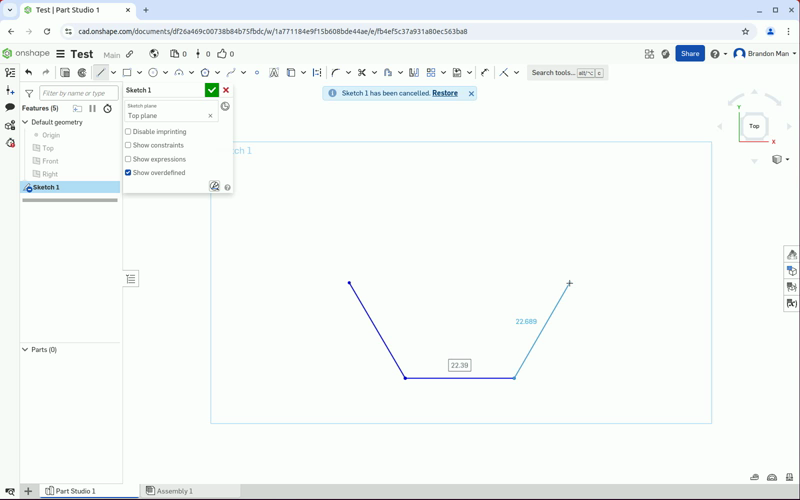
key_up(shift)
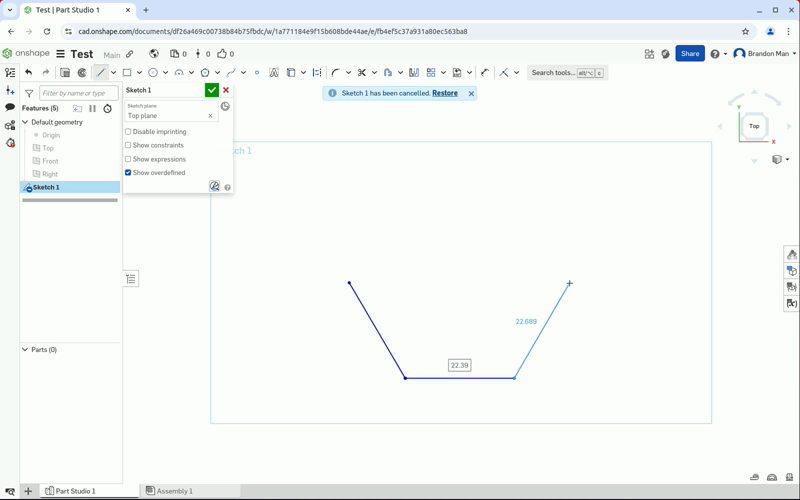
key_down(shift)
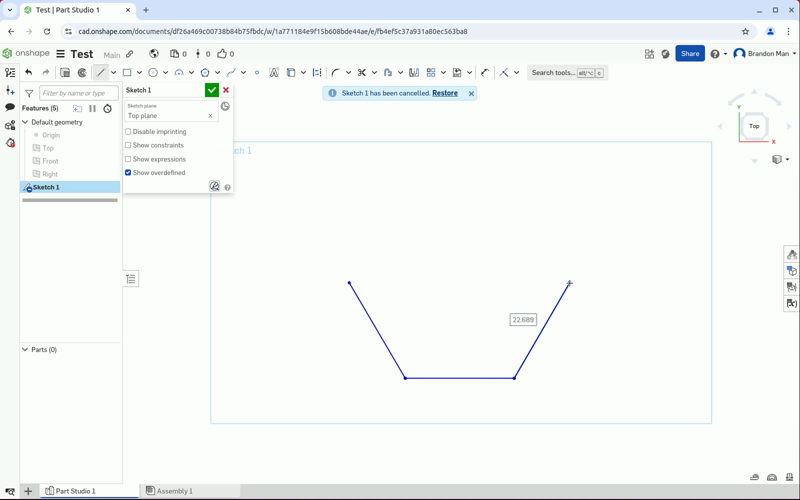
mouse_move(514, 187)
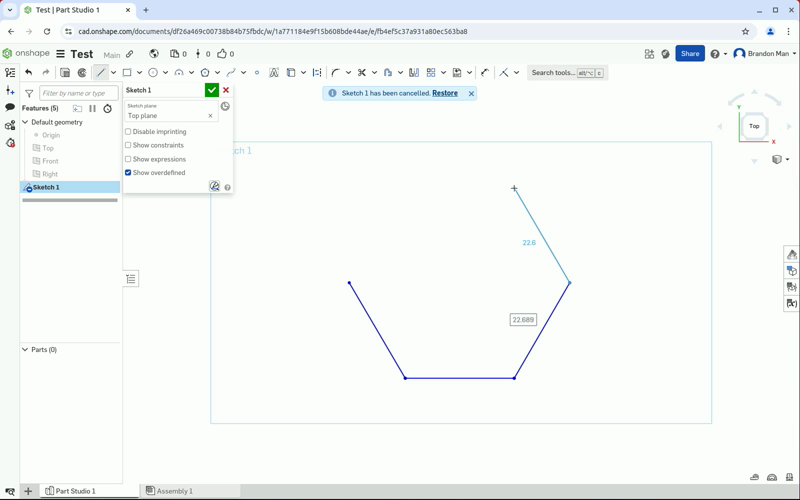
click(514, 187)
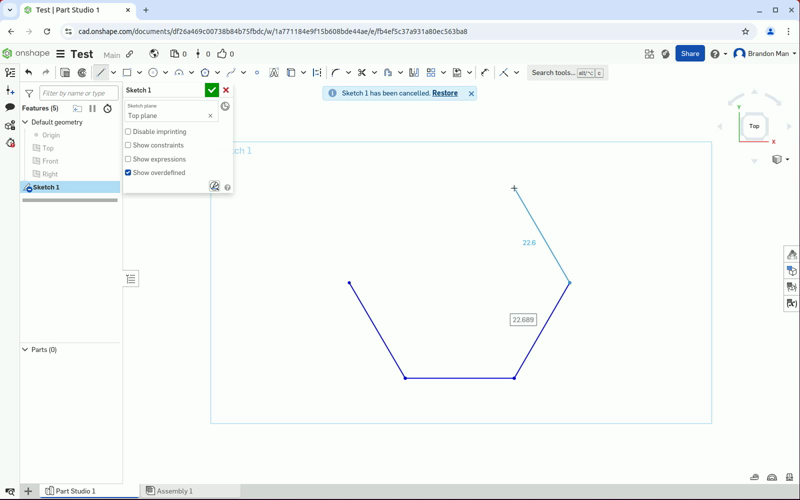
key_up(shift)
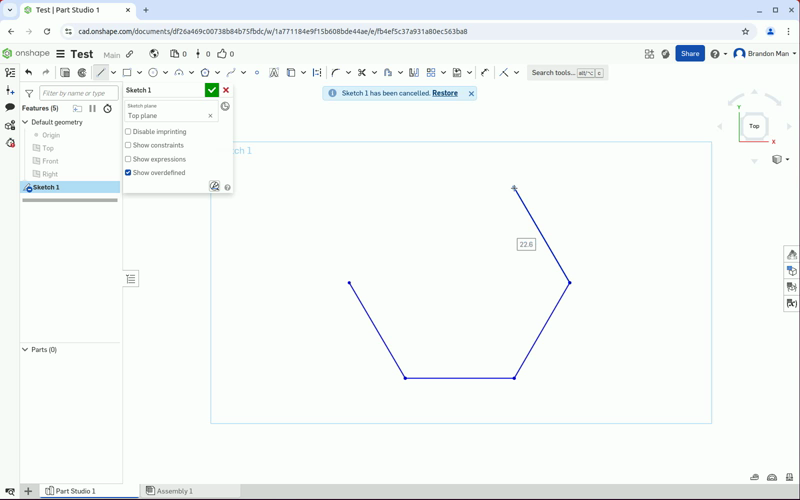
key_down(shift)
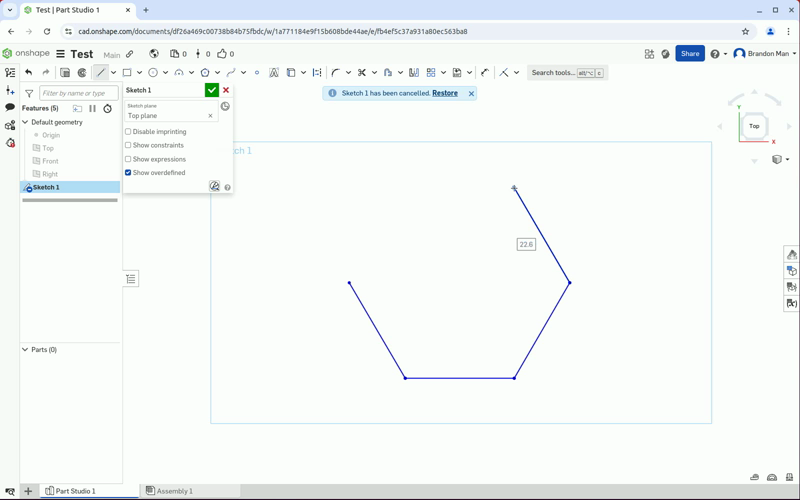
mouse_move(405, 187)
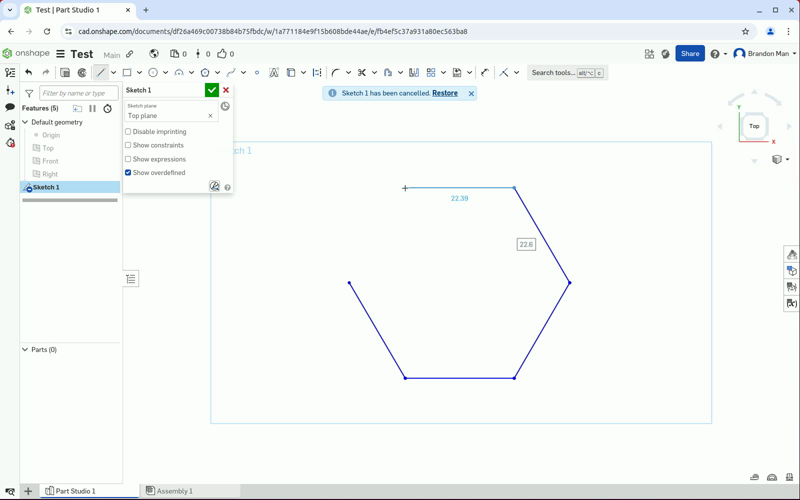
click(405, 187)
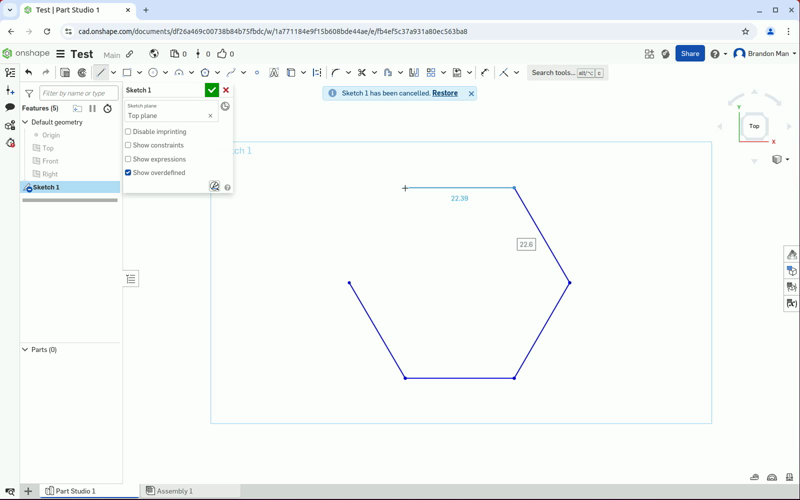
key_up(shift)
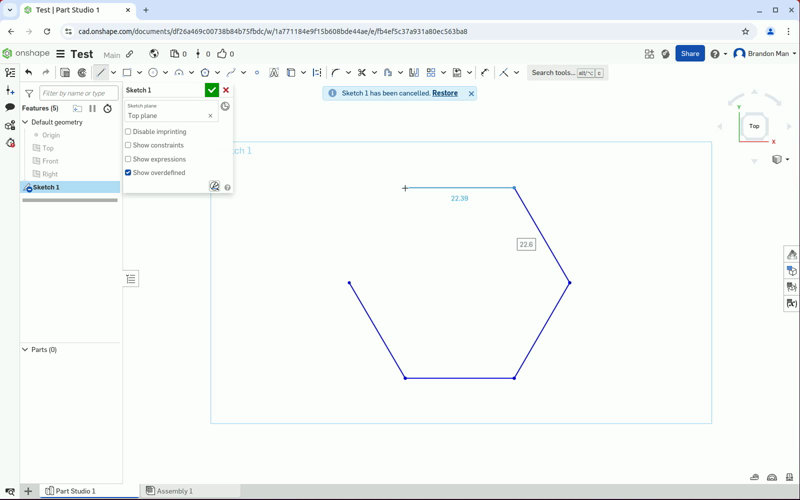
key_down(shift)
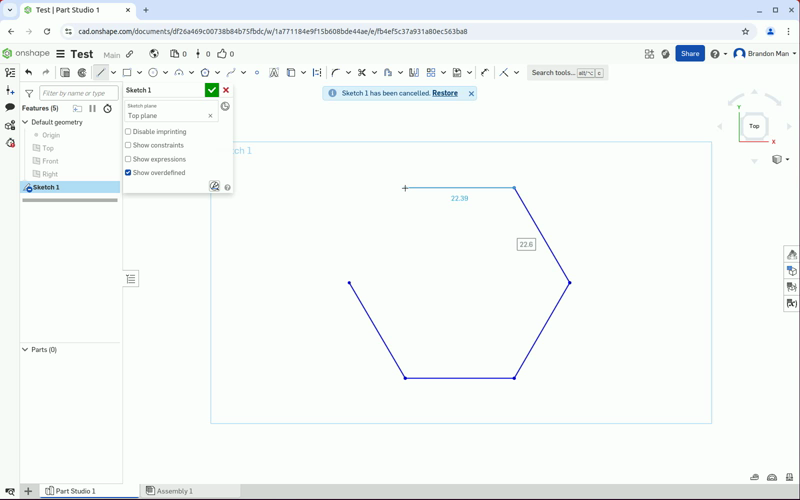
mouse_move(349, 282)
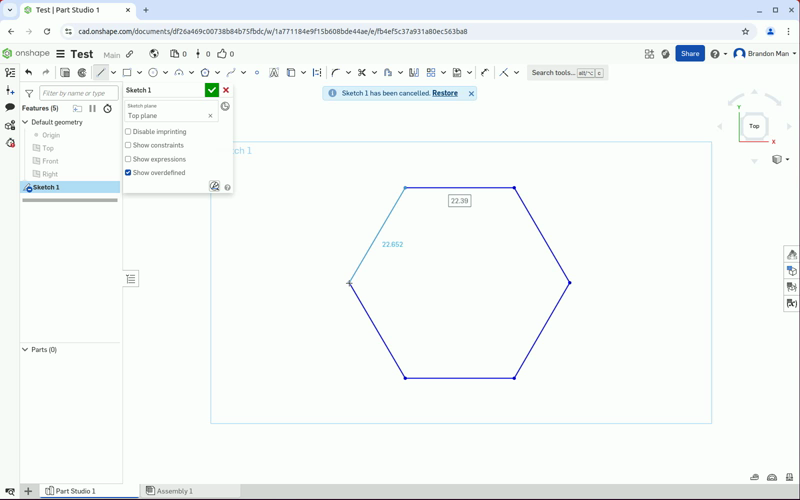
key_up(shift)
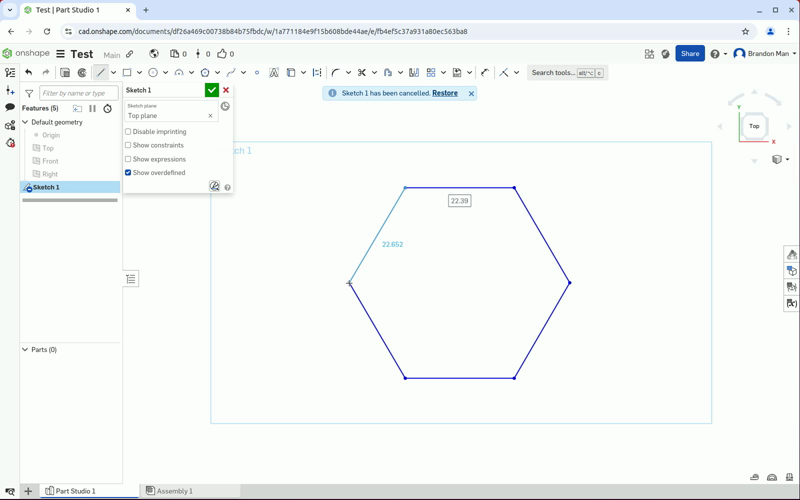
click(349, 282)
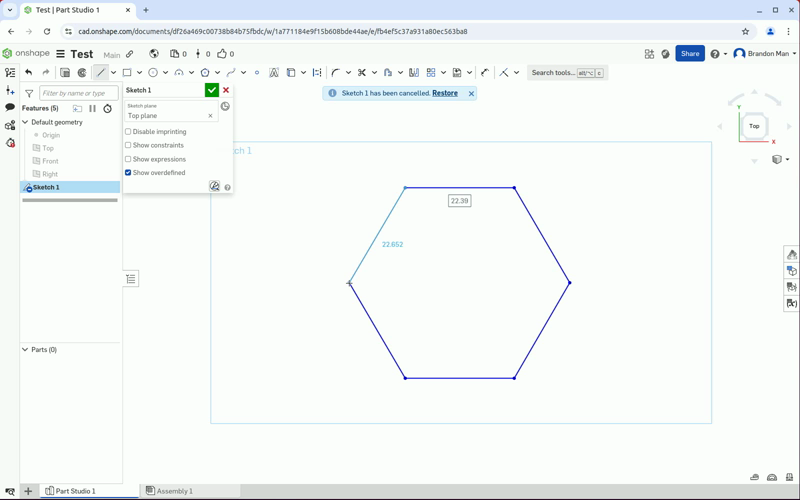
key(esc)
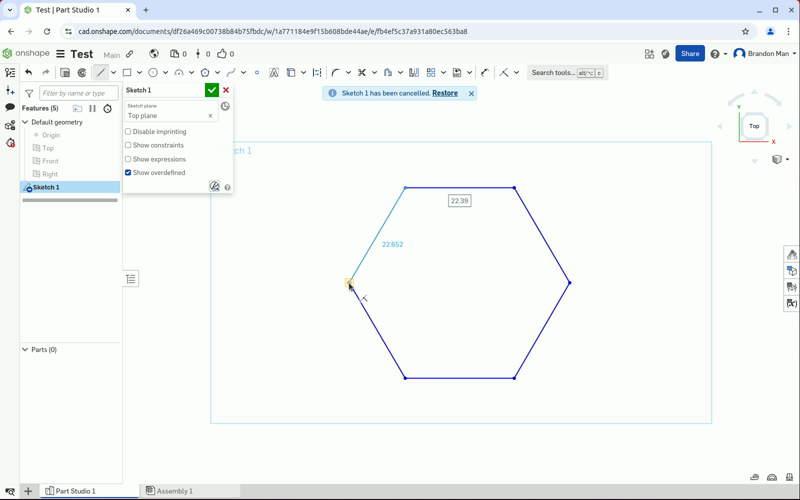
mouse_move(457, 242)
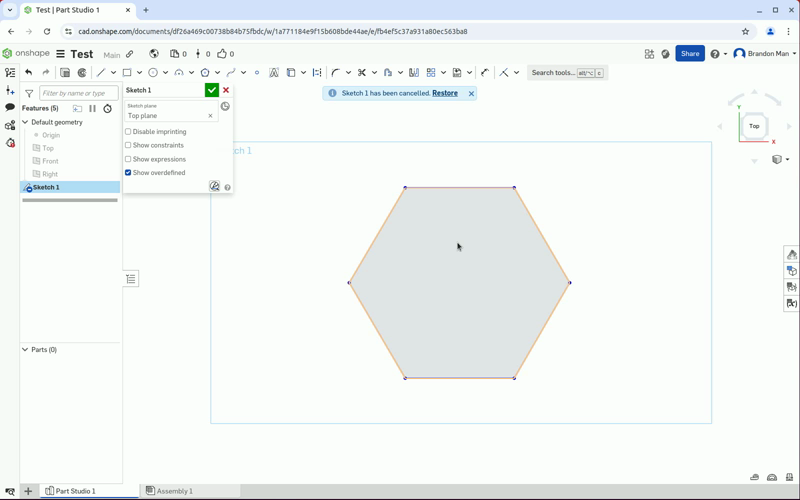
click(457, 242)
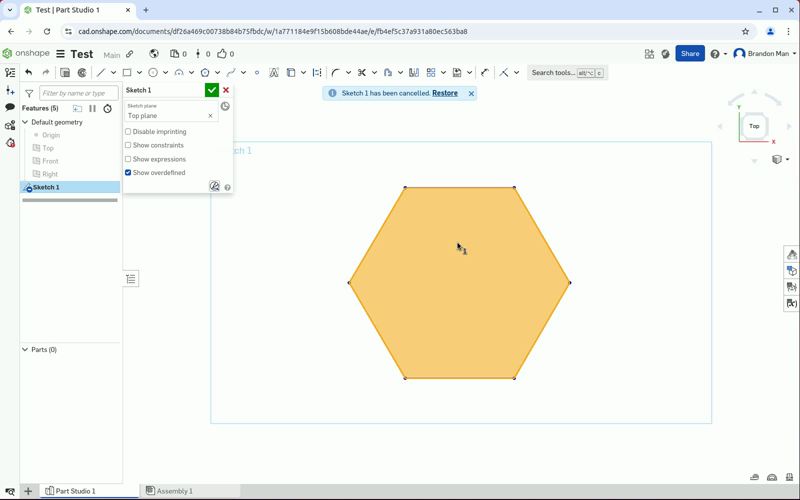
mouse_move(73, 352)
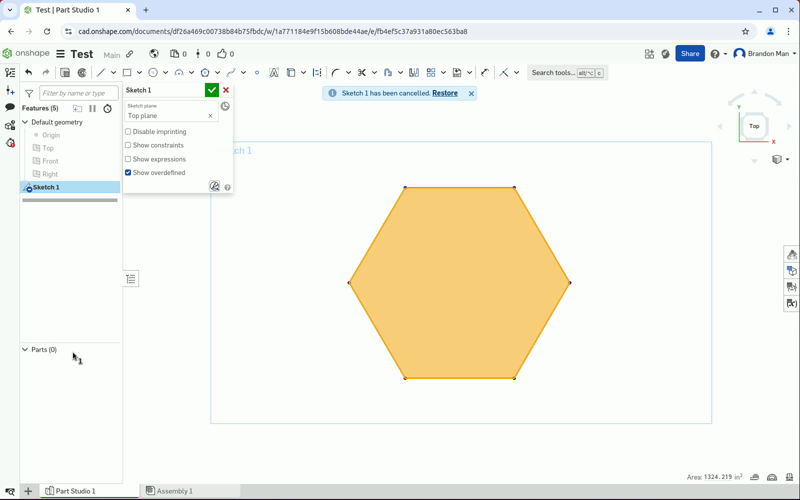
key(shift+y)
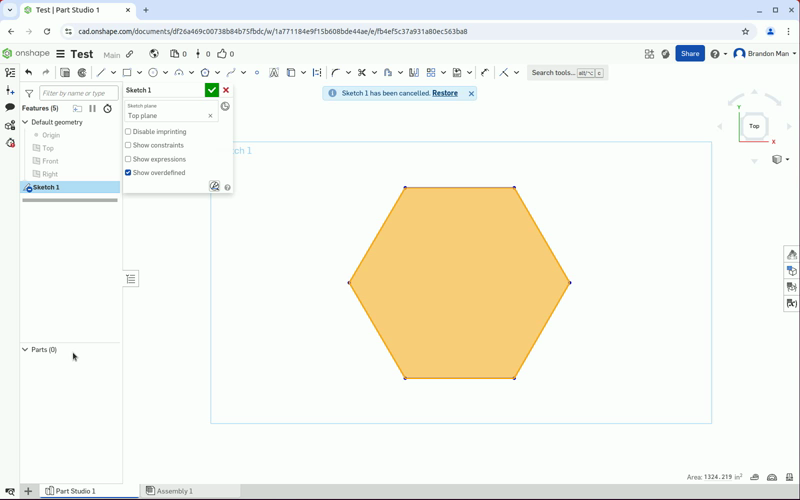
key(shift+e)
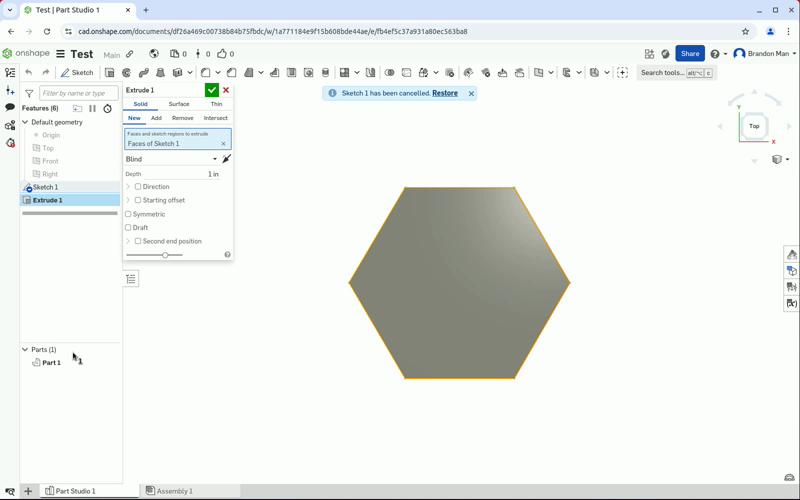
mouse_move(143, 106)
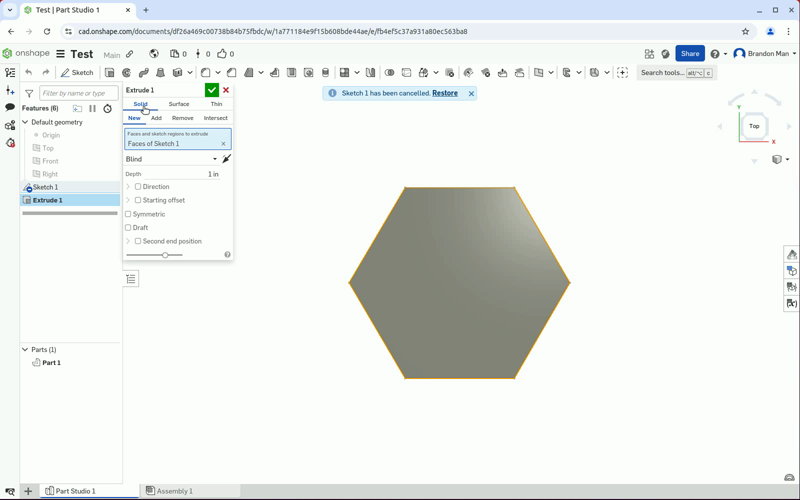
click(143, 106)
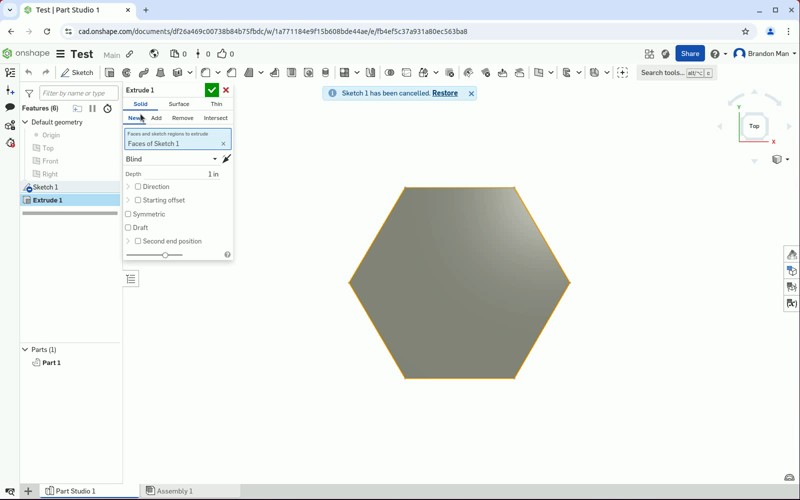
mouse_move(137, 120)
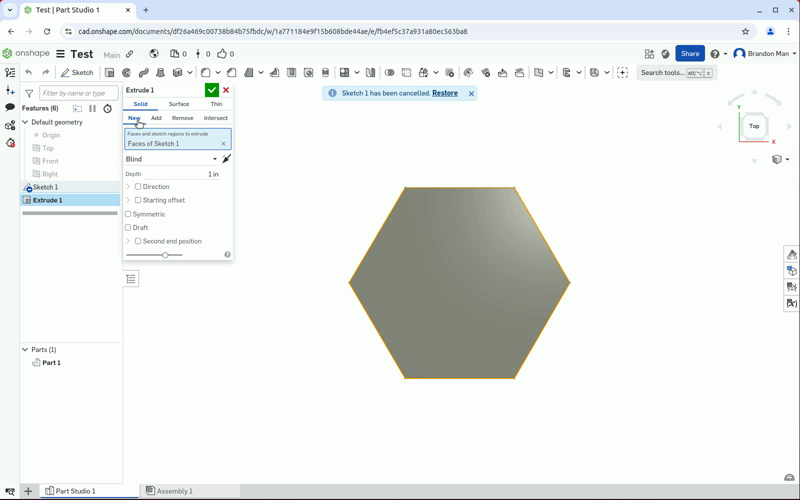
click(137, 120)
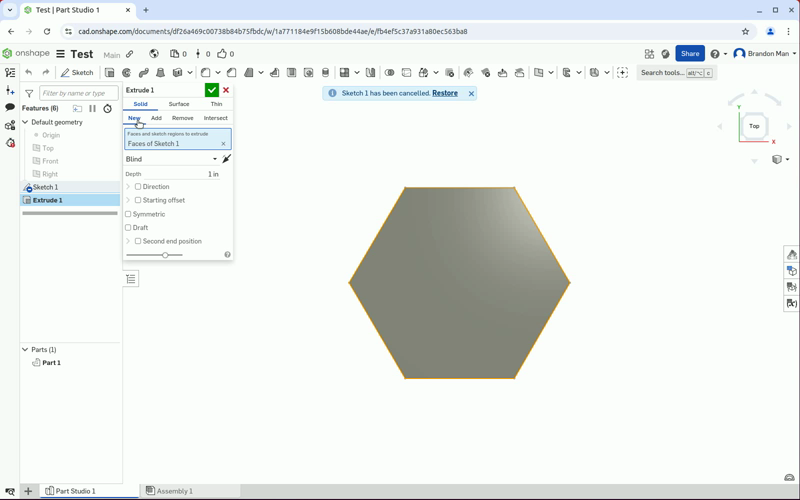
key(tab, 4)
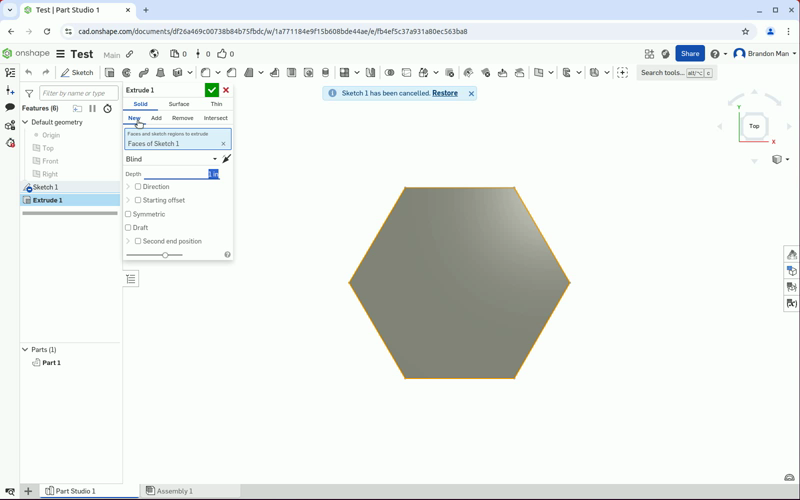
text(15.405)
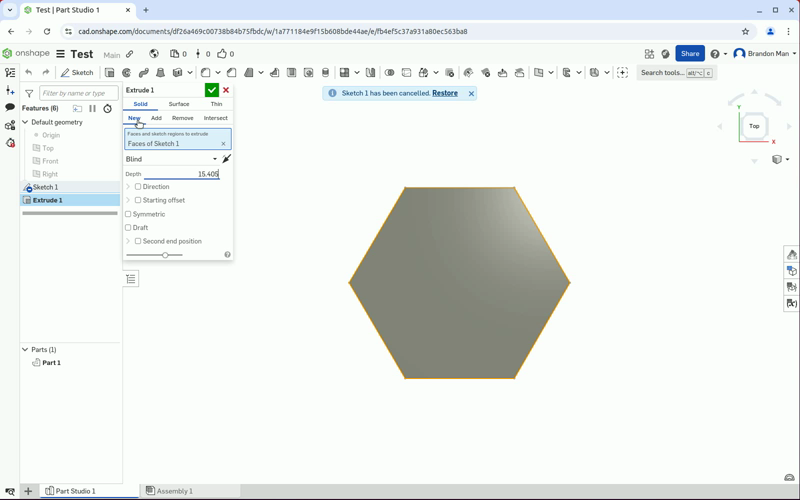
key(enter)
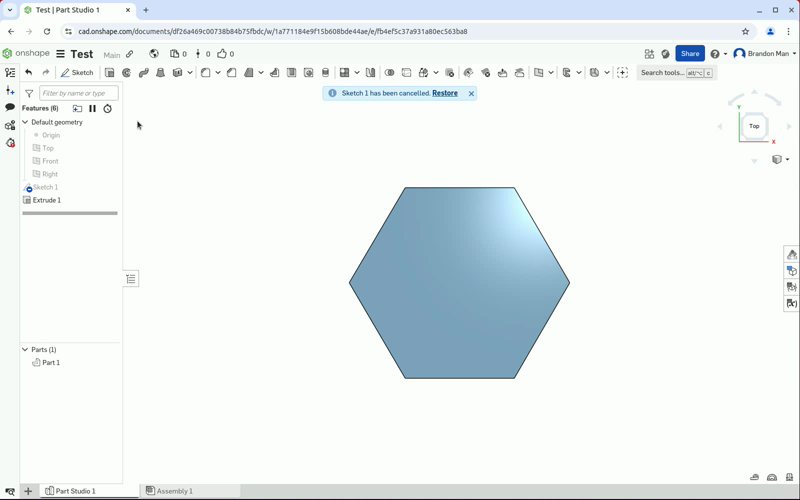
key(shift+h)
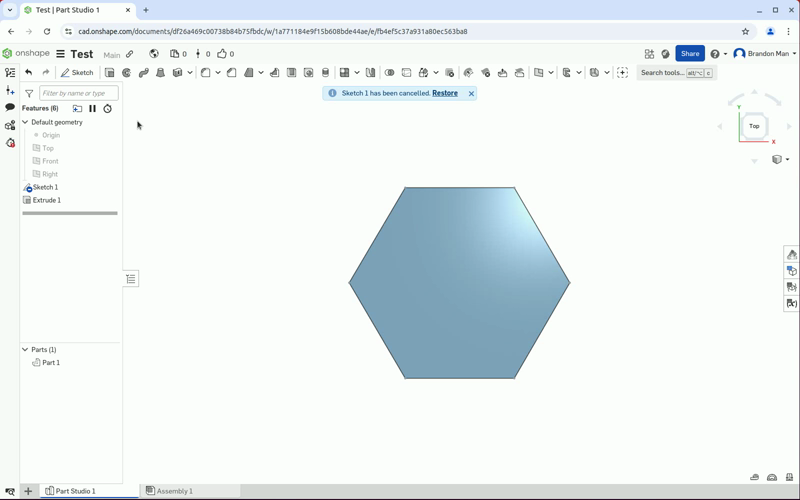
key(shift+h)
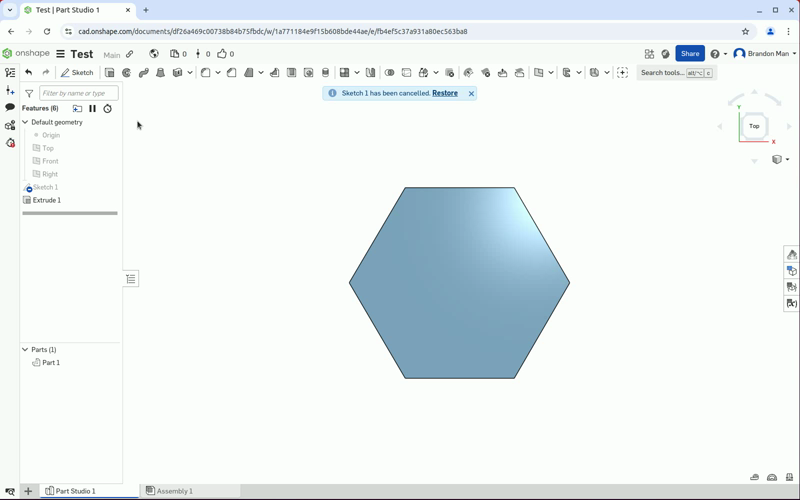
mouse_move(73, 189)
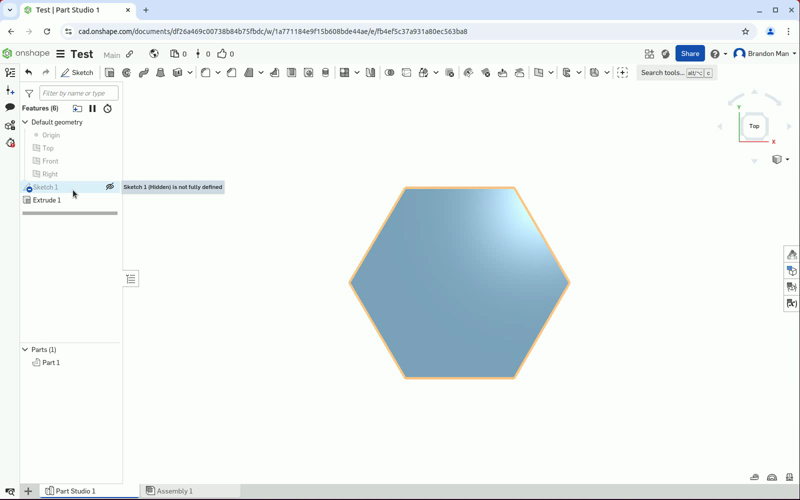
click(73, 189)
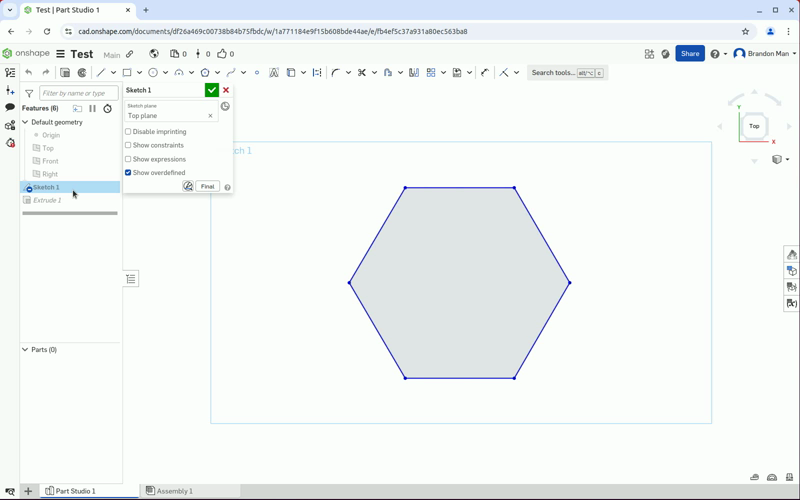
mouse_move(229, 92)
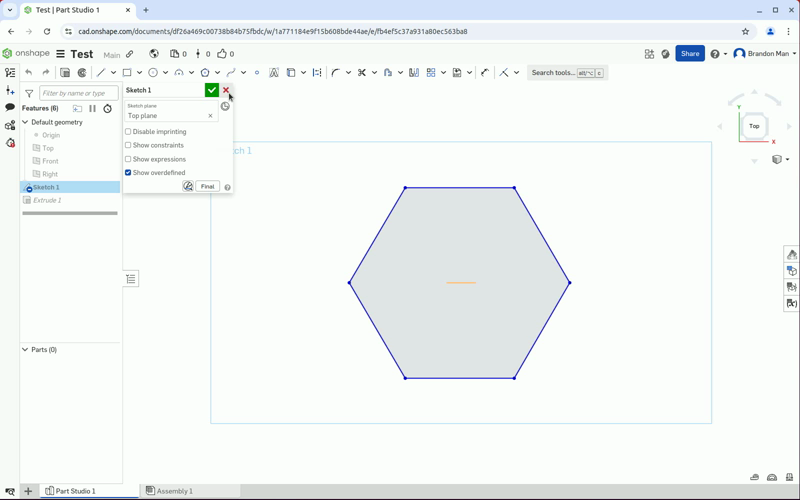
click(229, 92)
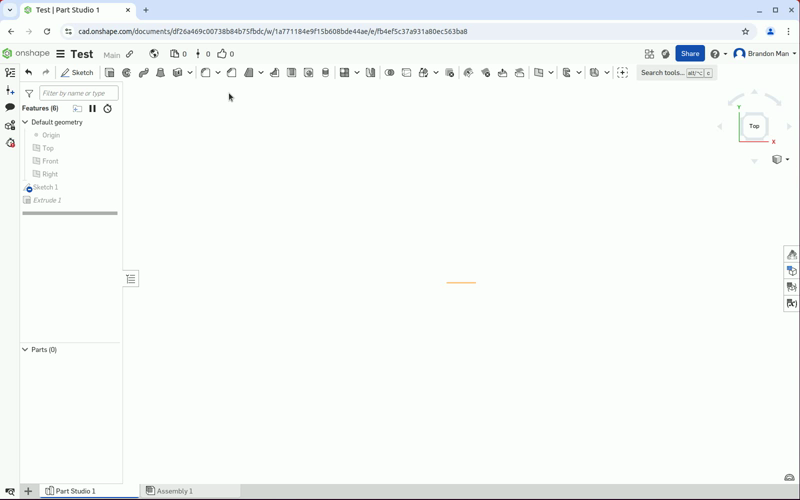
mouse_move(541, 75)
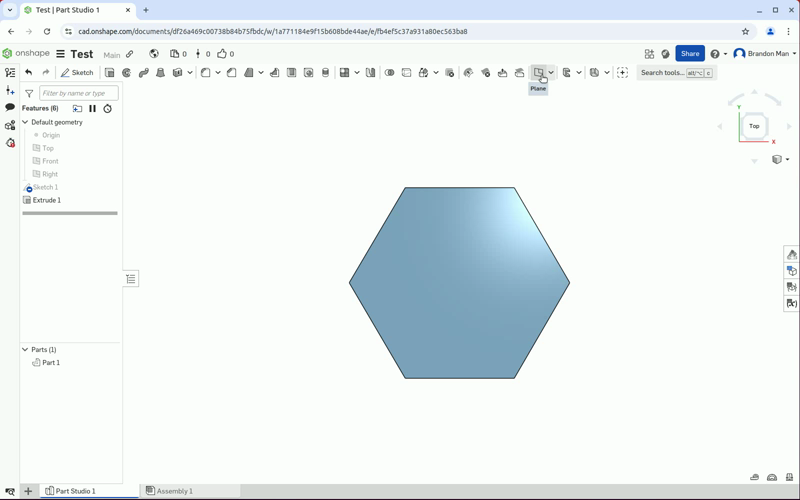
click(541, 75)
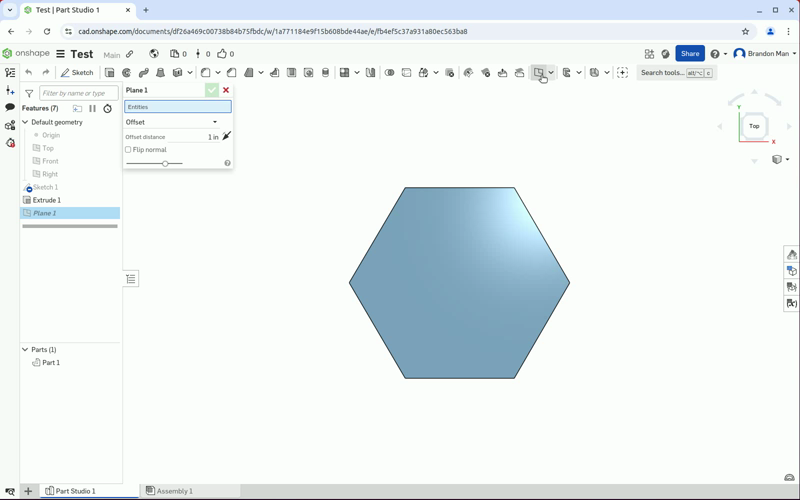
mouse_move(73, 150)
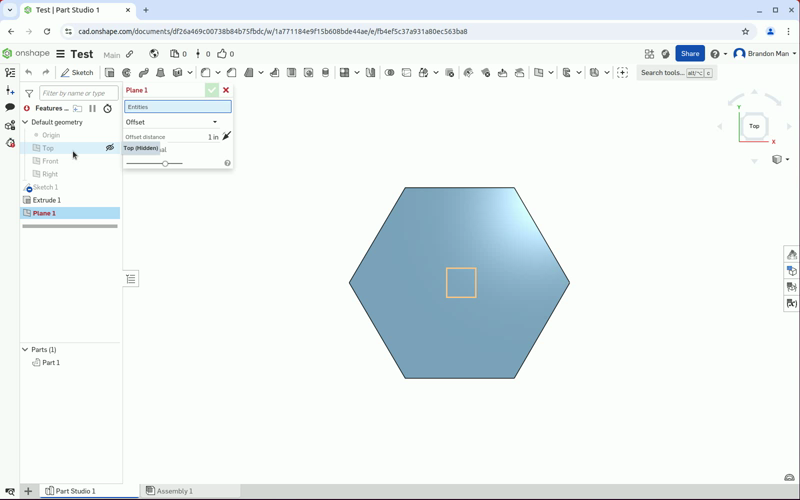
click(73, 150)
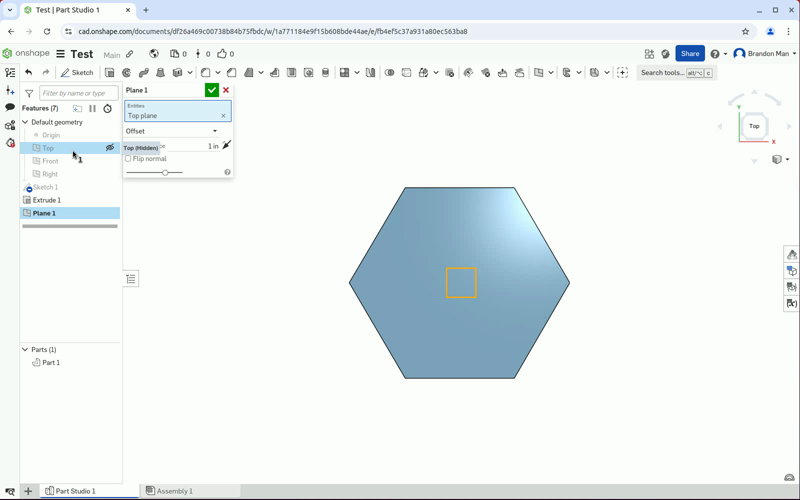
key(tab, 2)
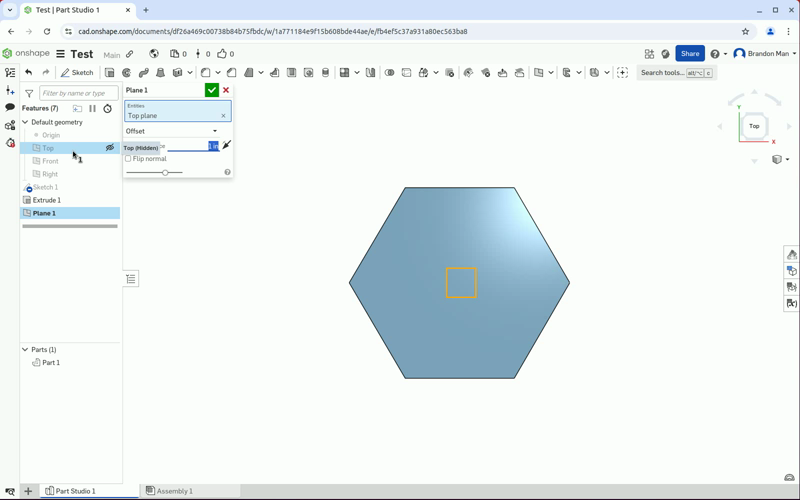
text(15.405)
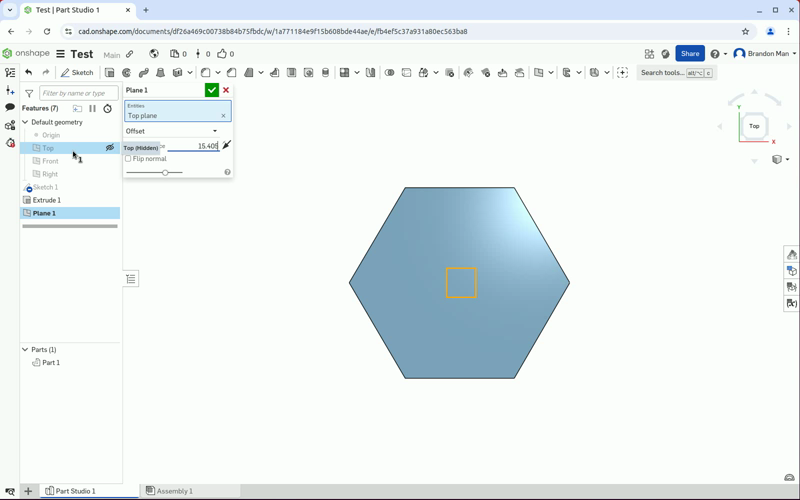
key(enter, 2)
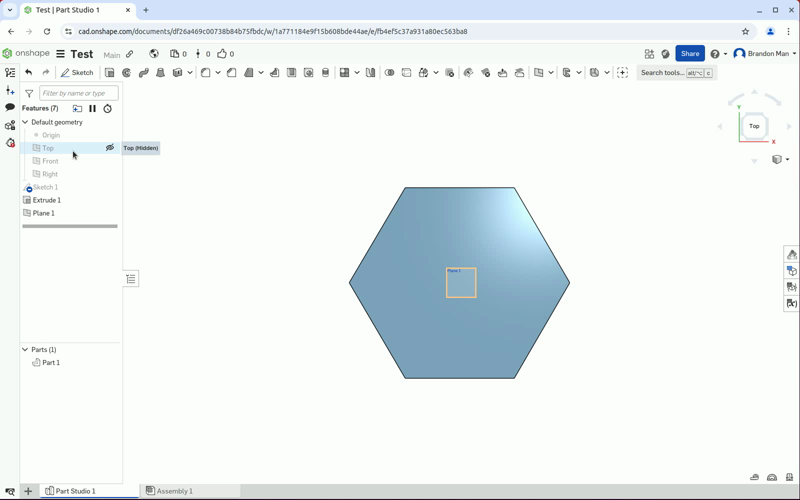
key(shift+s)
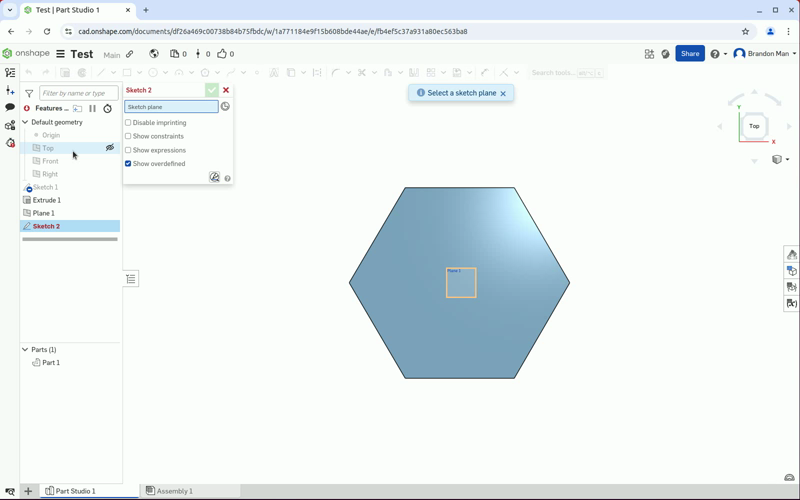
mouse_move(73, 215)
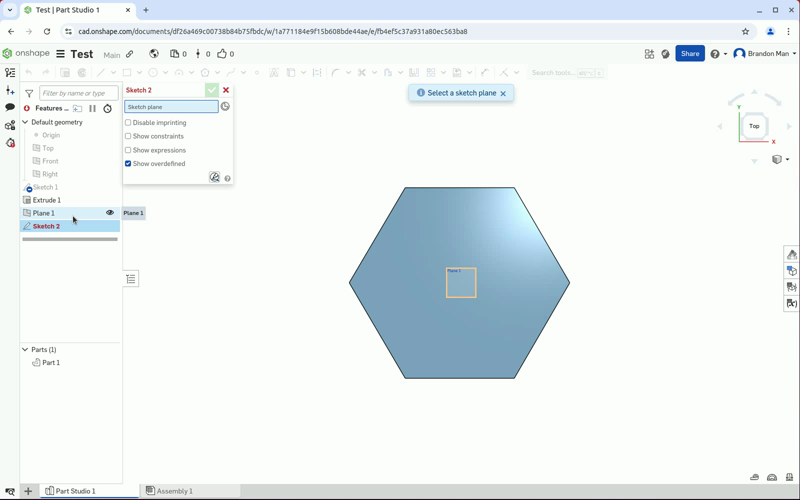
click(73, 215)
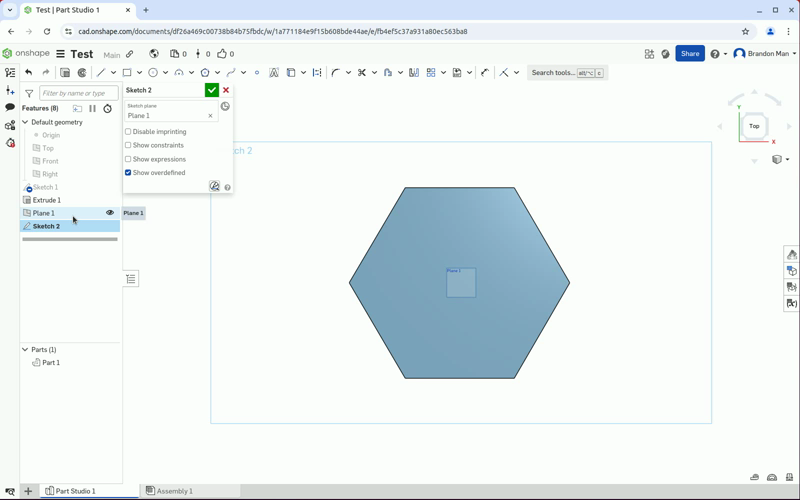
mouse_move(73, 352)
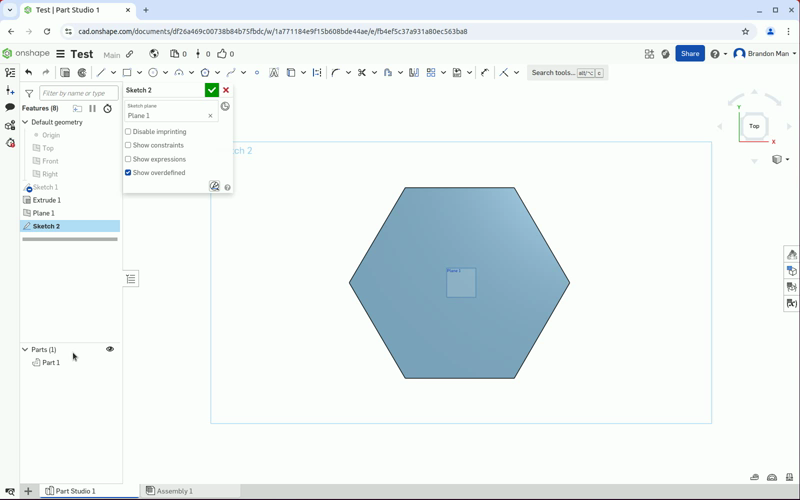
key(y)
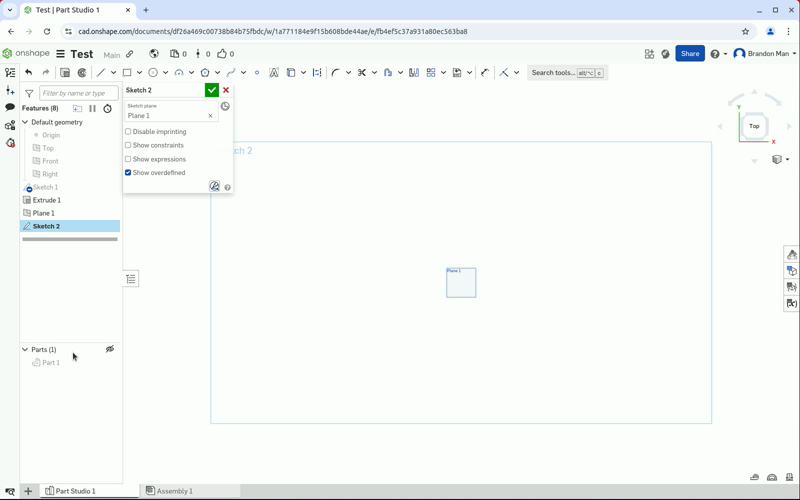
key(c)
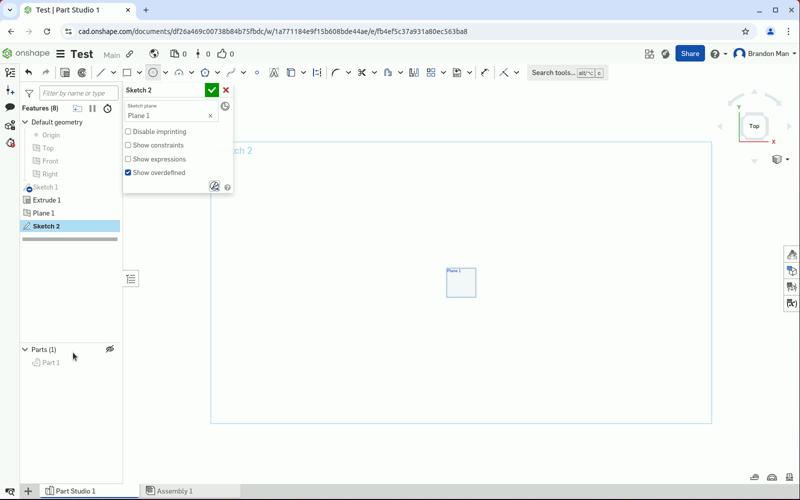
key_down(shift)
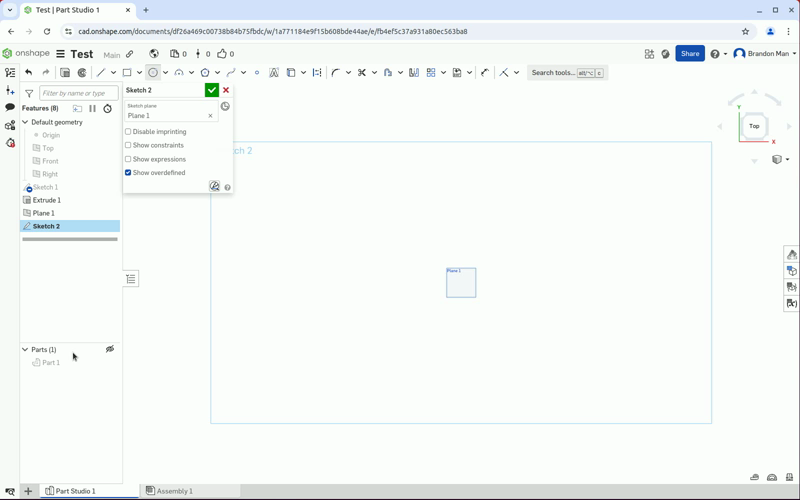
mouse_move(461, 282)
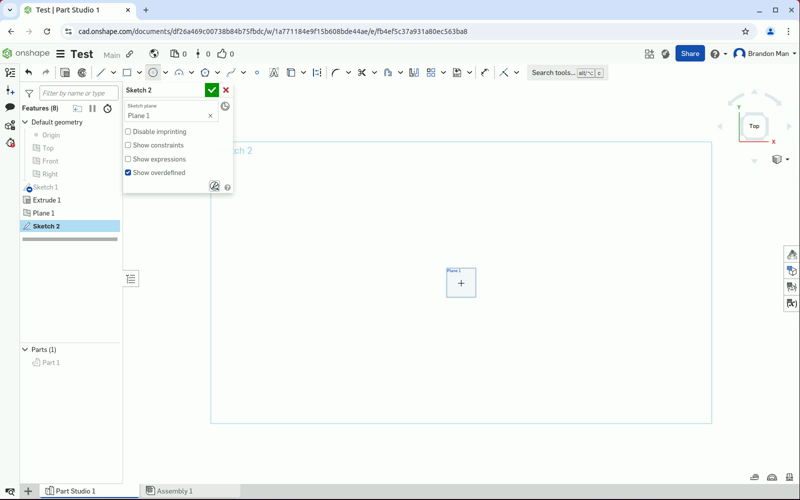
click(461, 282)
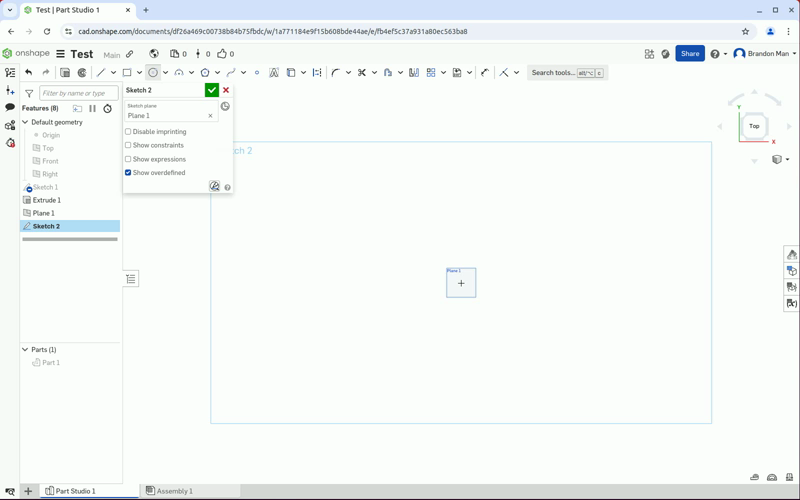
key_up(shift)
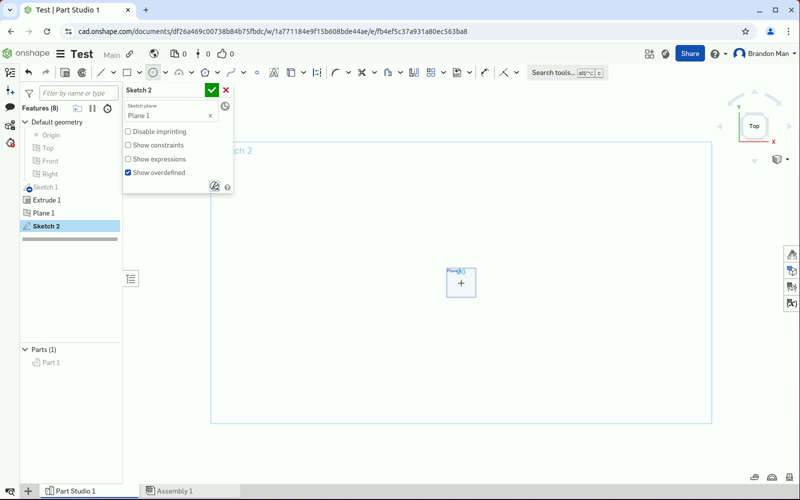
mouse_move(552, 282)
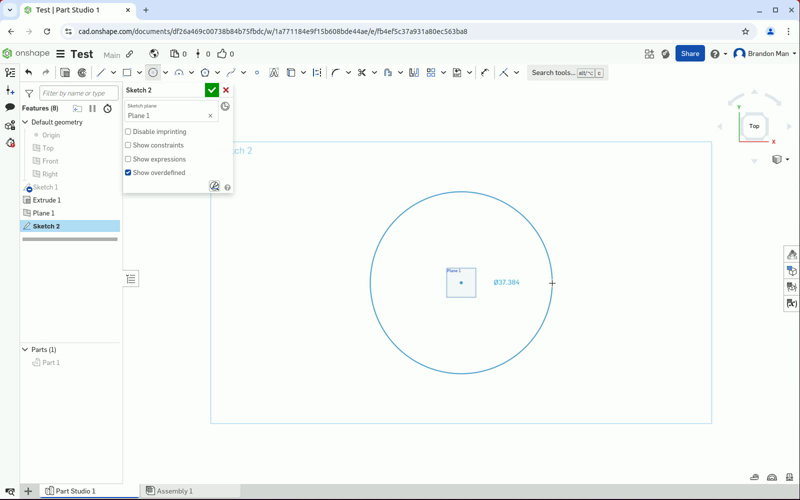
click(552, 282)
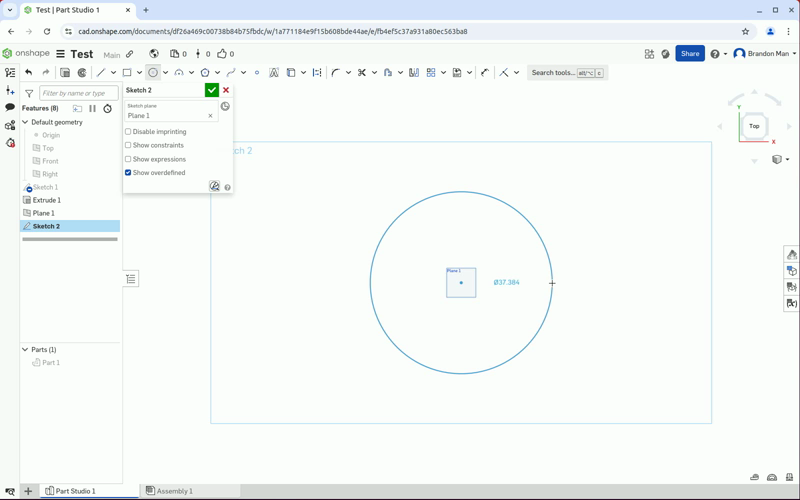
key(esc)
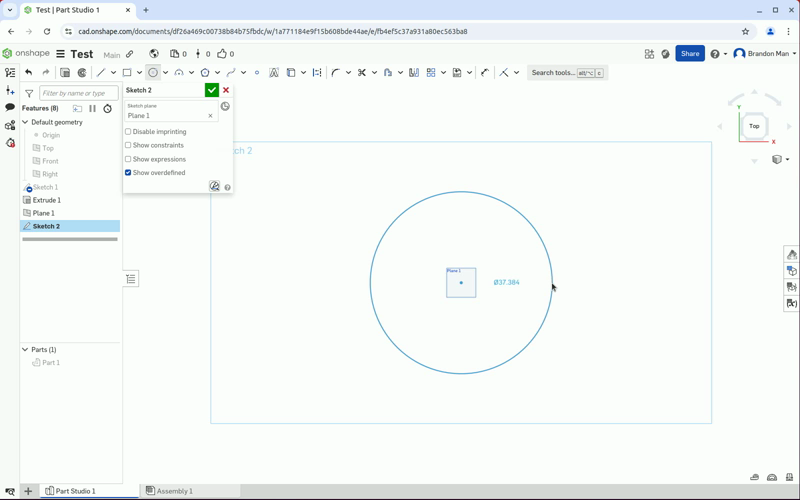
mouse_move(453, 287)
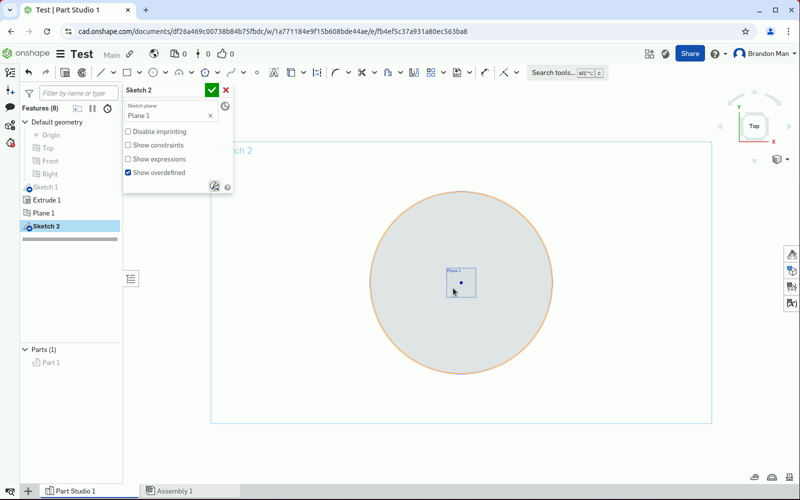
click(453, 287)
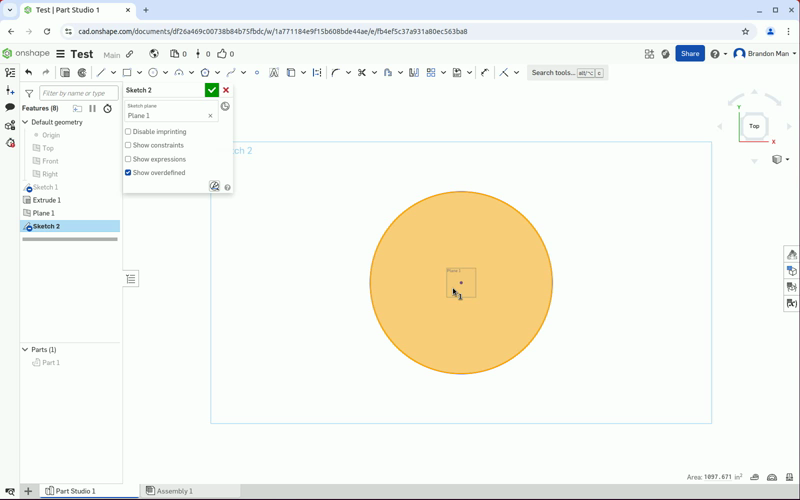
mouse_move(73, 352)
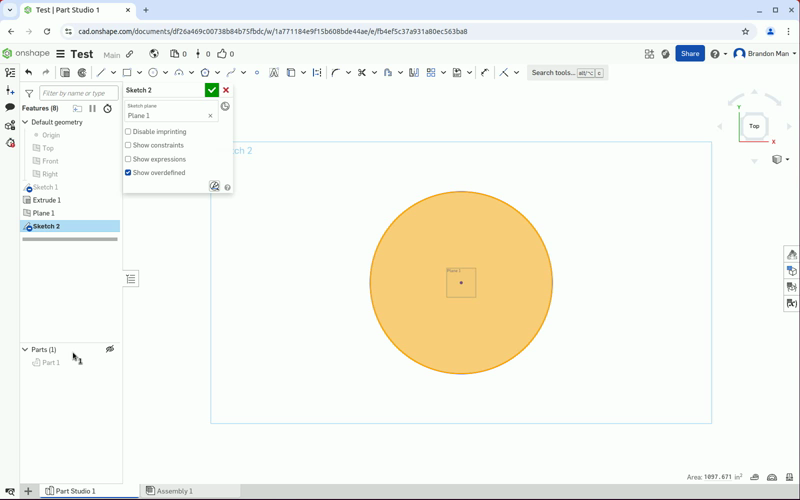
key(shift+y)
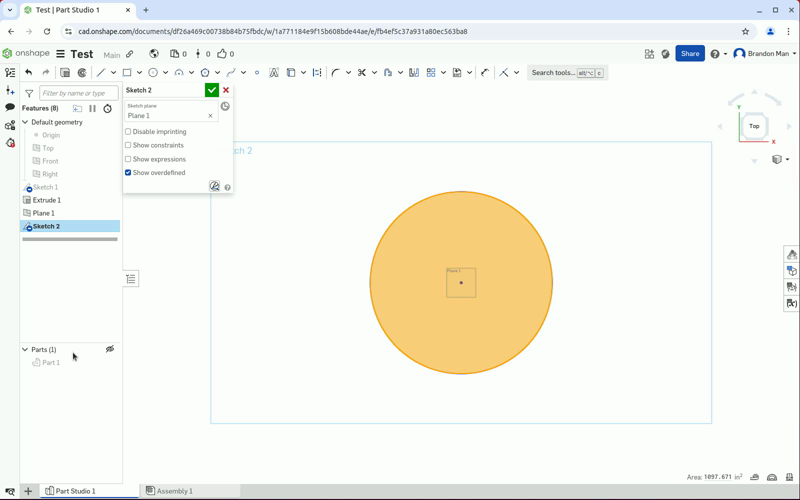
key(shift+e)
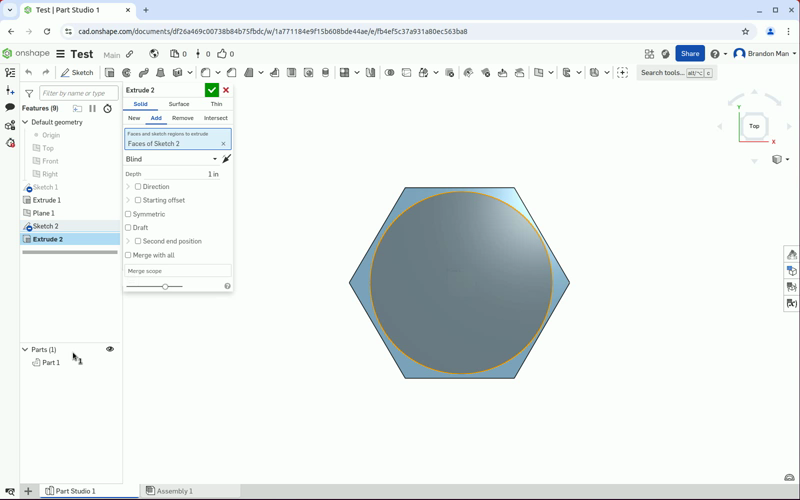
mouse_move(143, 106)
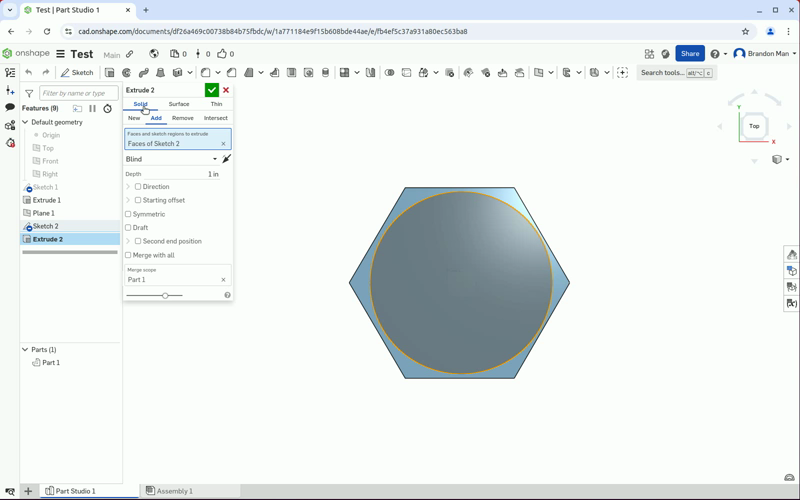
click(143, 106)
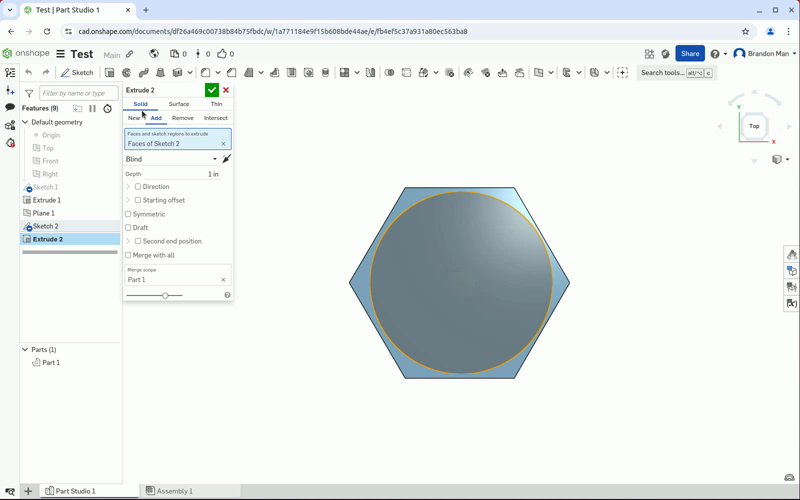
mouse_move(137, 120)
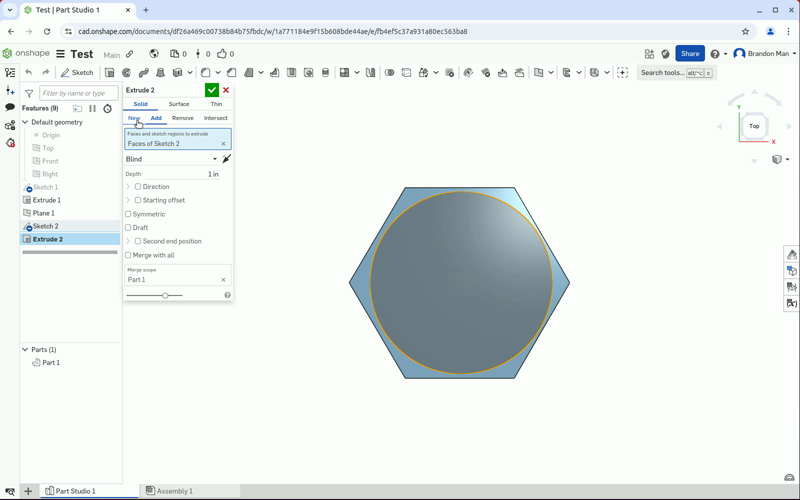
click(137, 120)
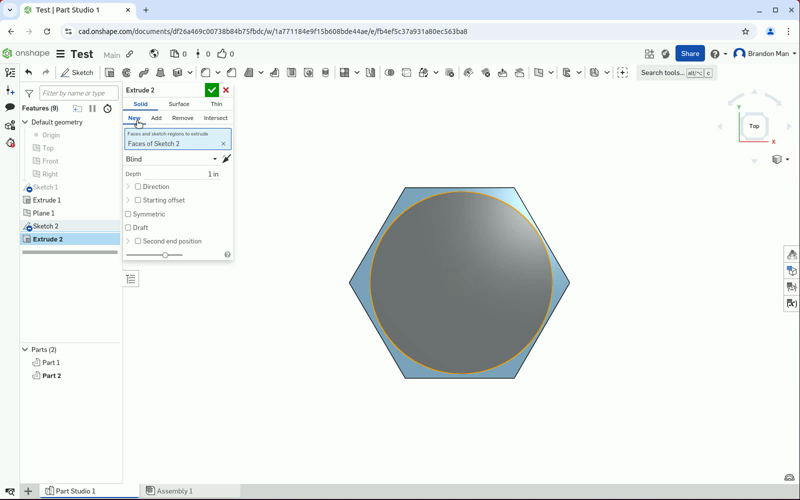
key(tab, 4)
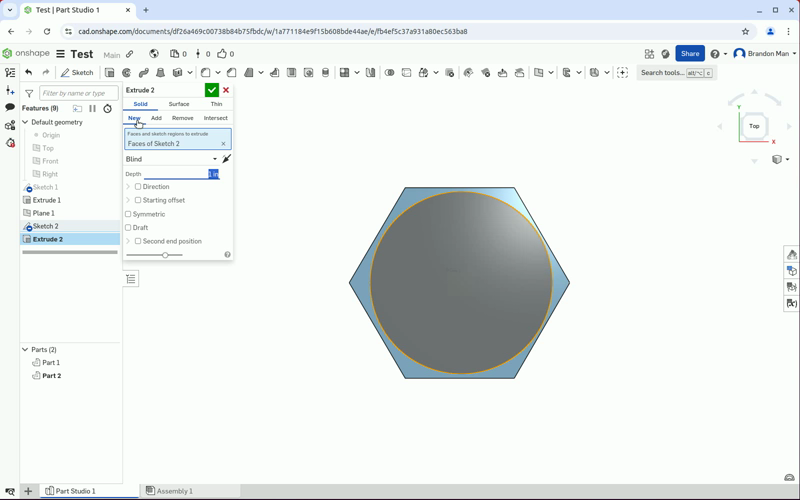
text(7.703)
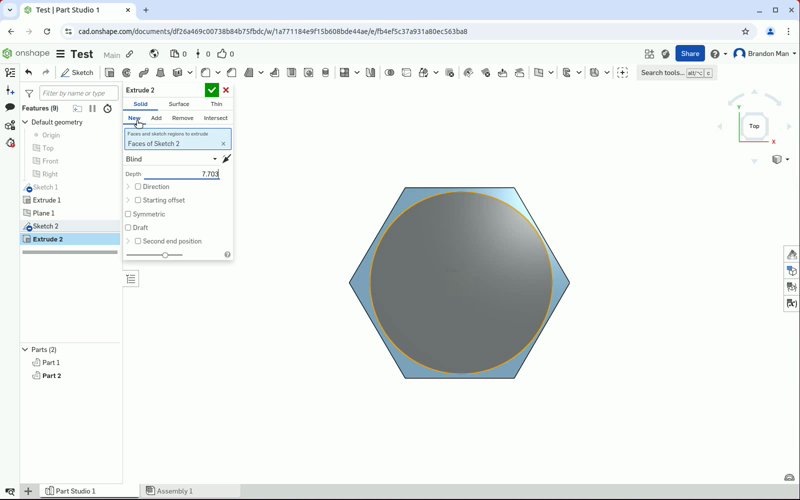
key(enter)
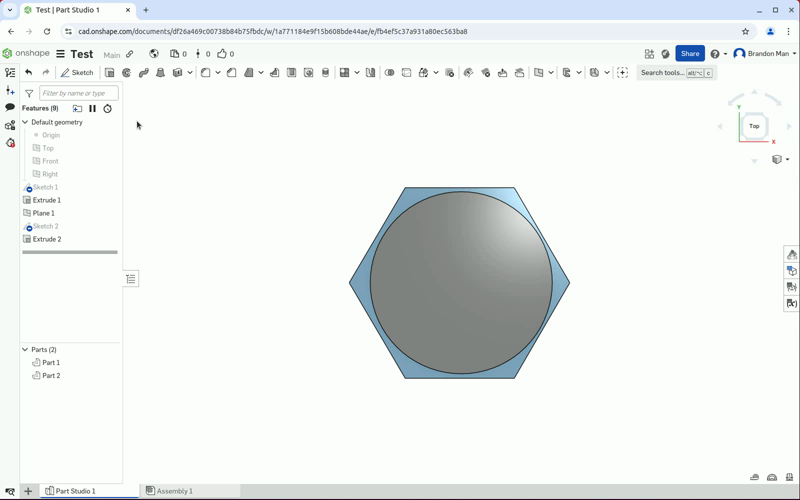
key(shift+h)
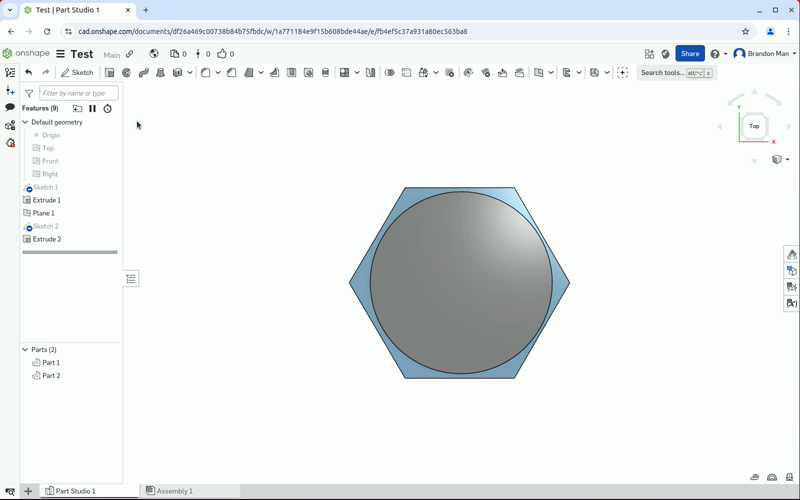
key(shift+h)
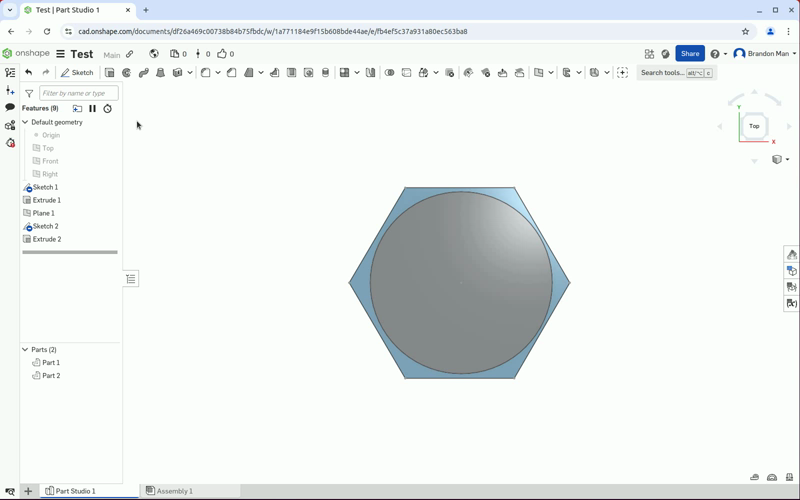
key(shift+7)
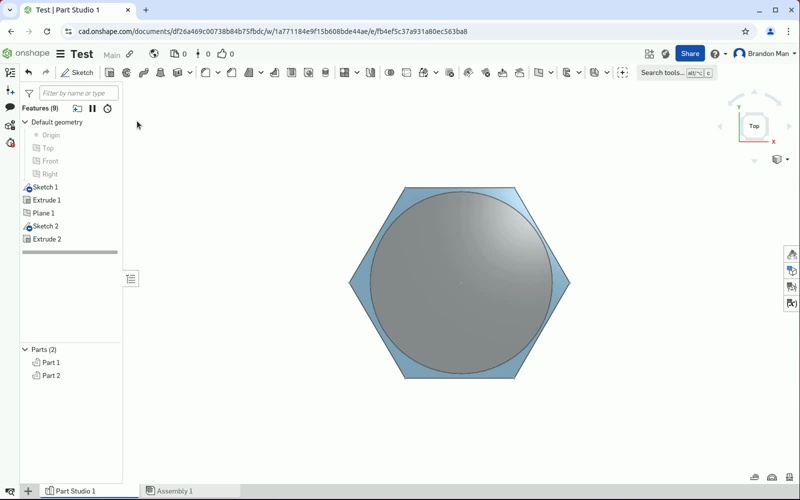
key(up, 3)
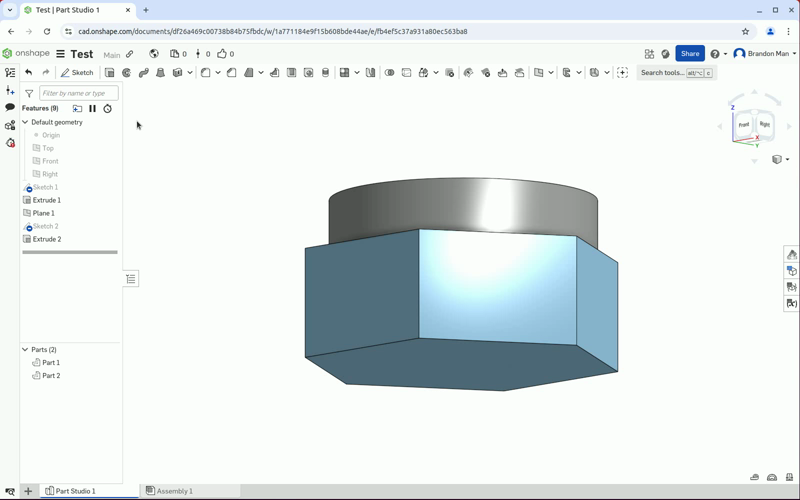
key(left, 3)
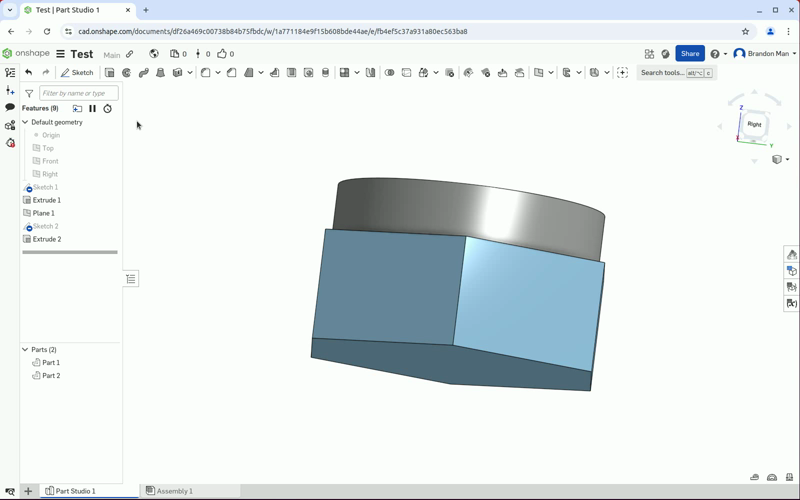
key(right, 3)
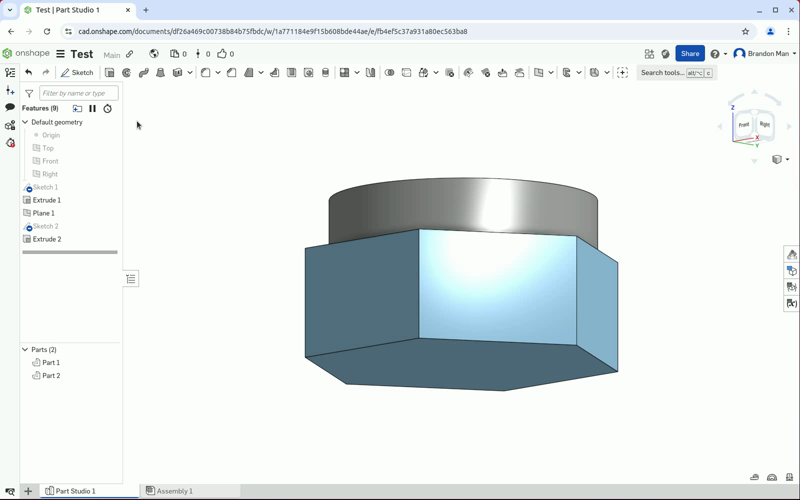
key(down, 3)
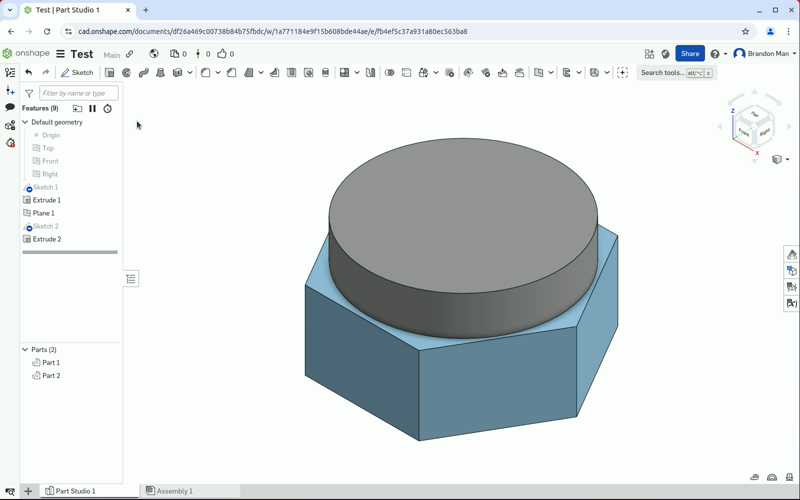
mouse_move(73, 189)
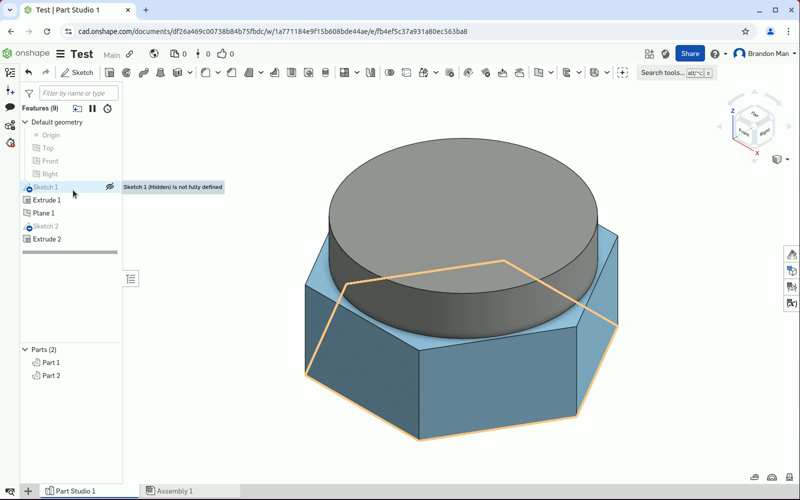
click(73, 189)